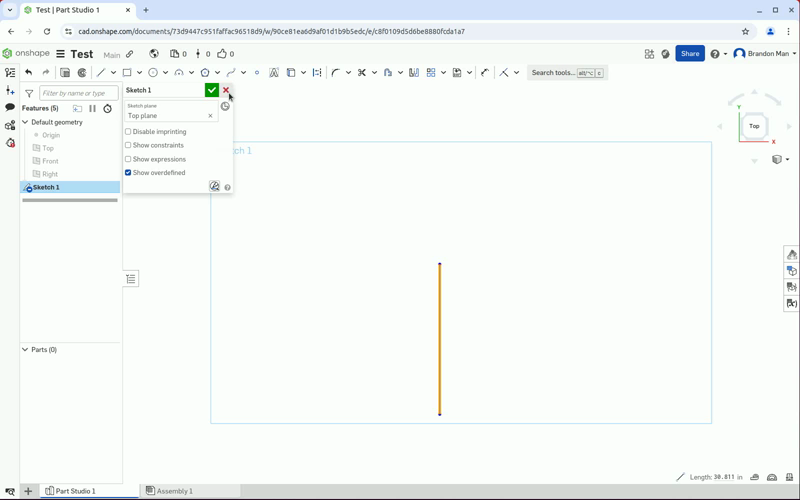
key(shift+h)
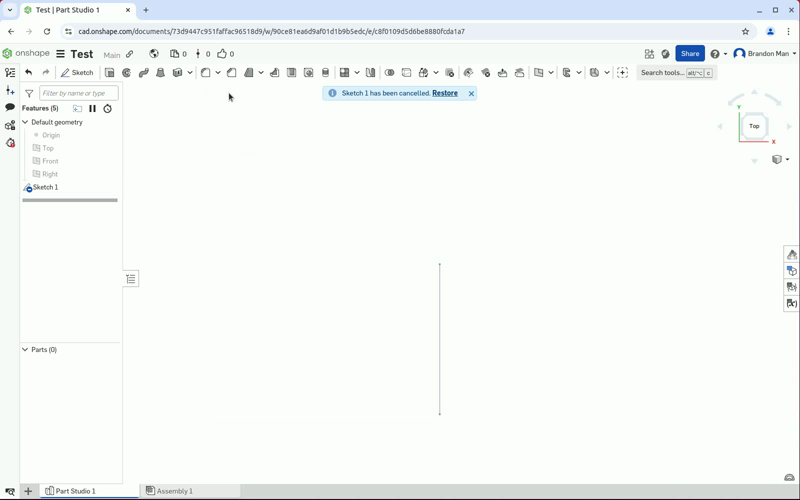
key(shift+s)
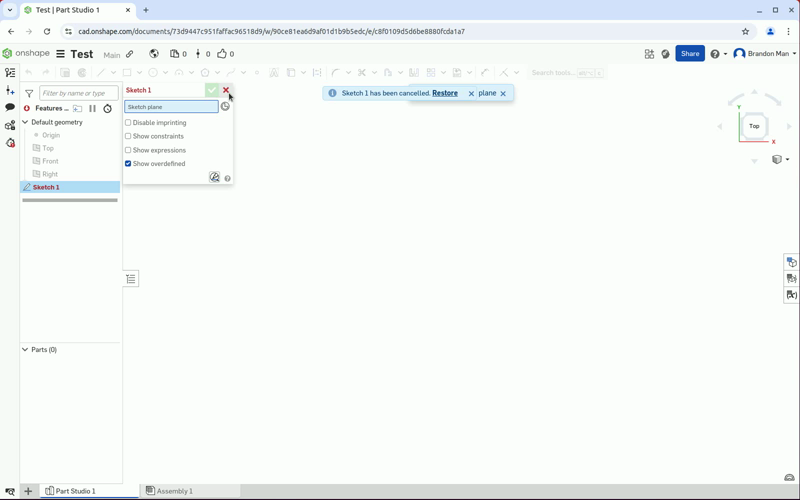
mouse_move(73, 150)
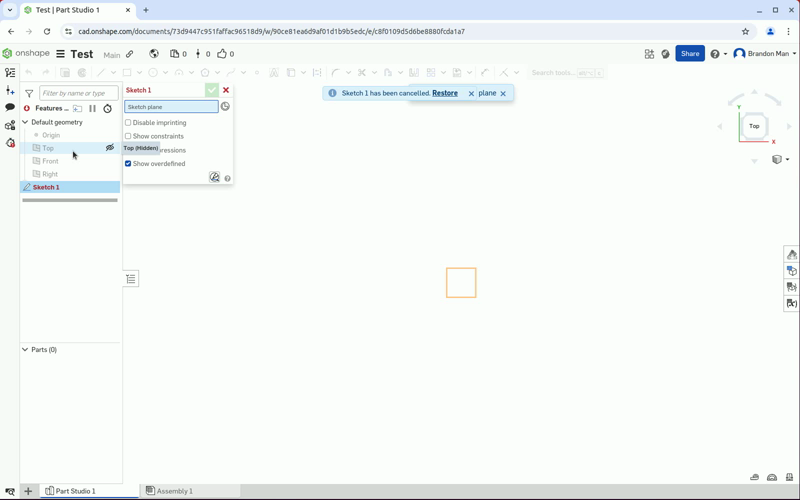
click(73, 150)
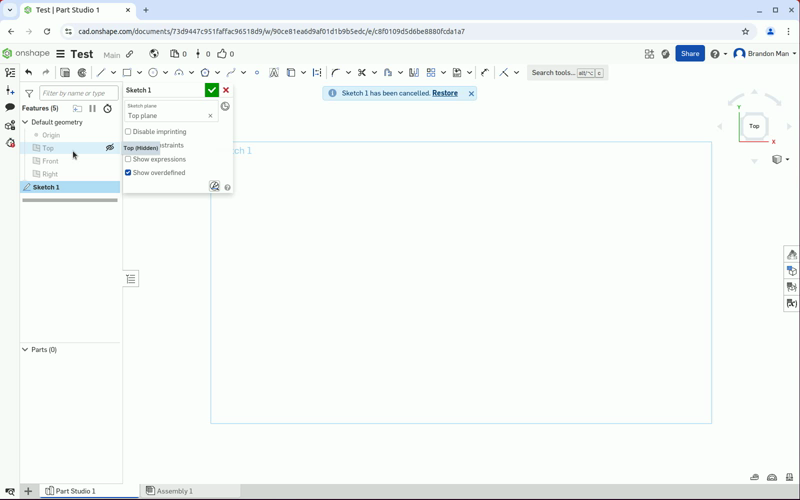
mouse_move(73, 352)
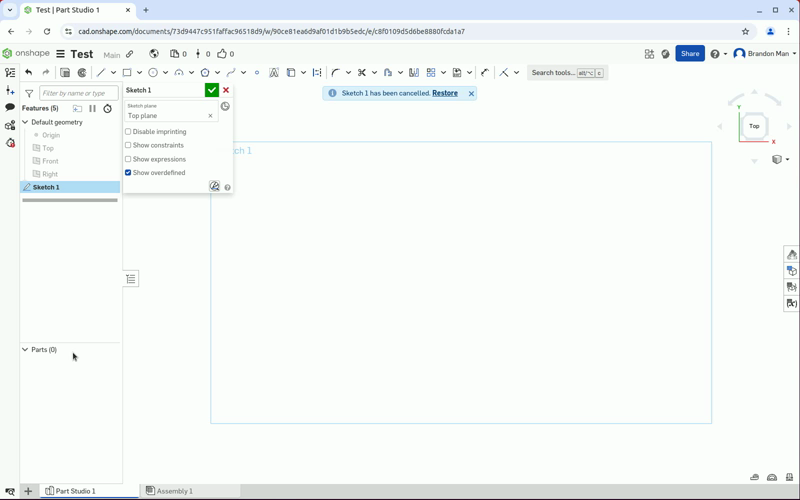
key(y)
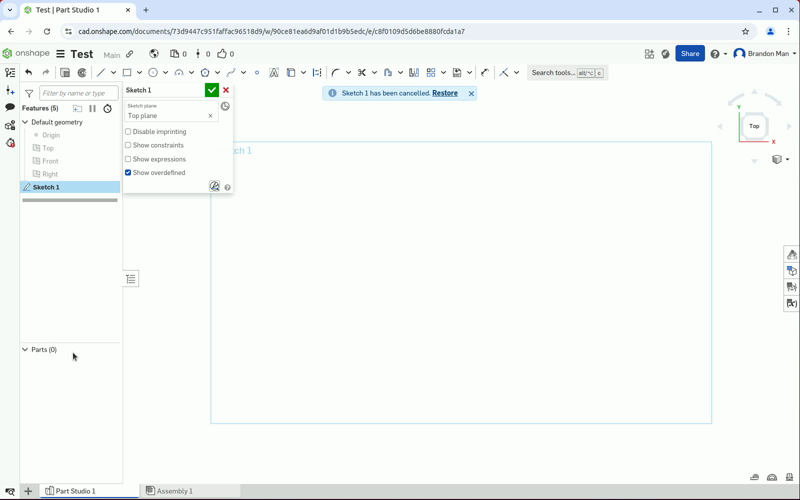
key(l)
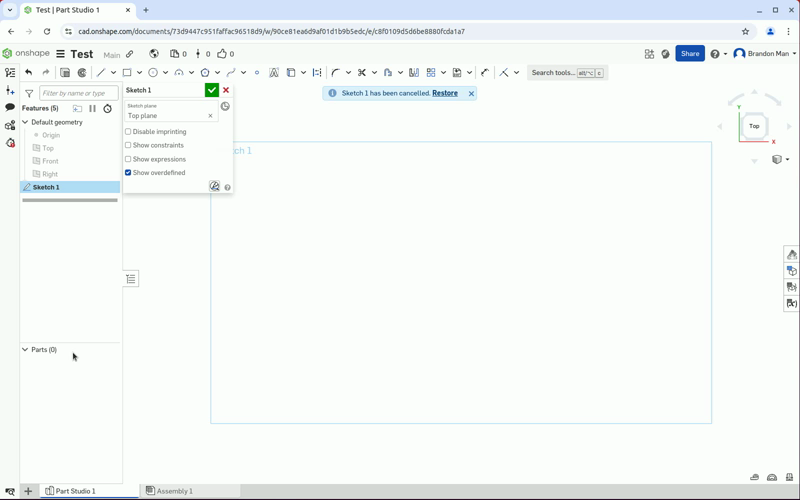
key_down(shift)
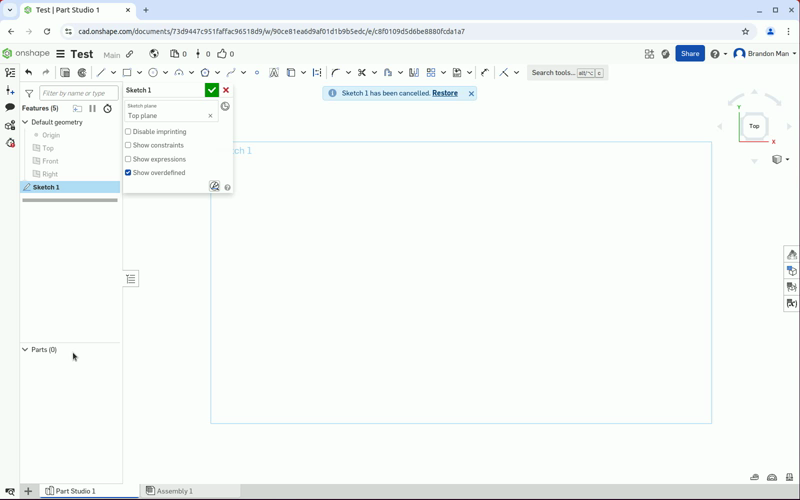
mouse_move(403, 395)
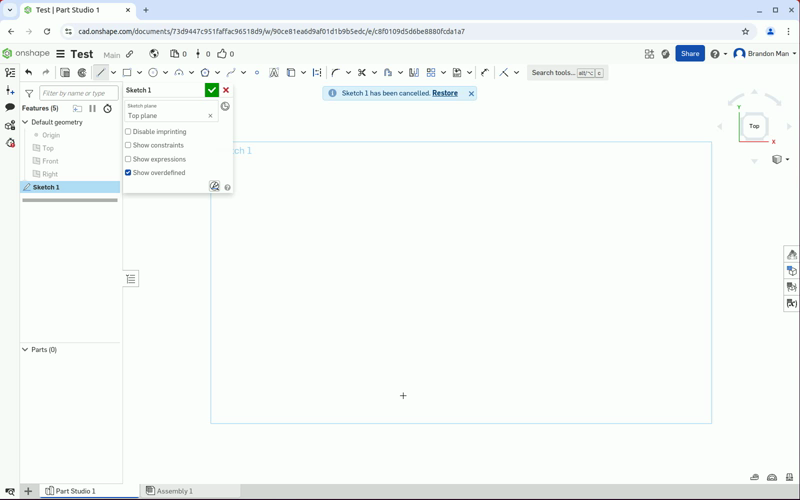
click(403, 395)
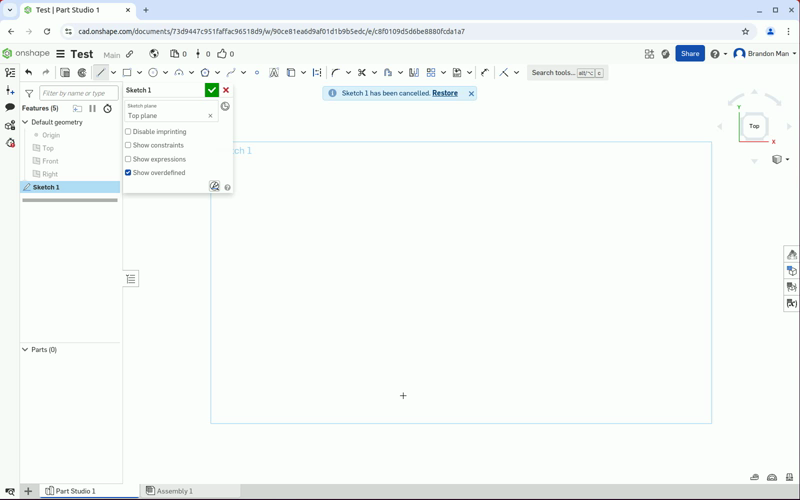
key_up(shift)
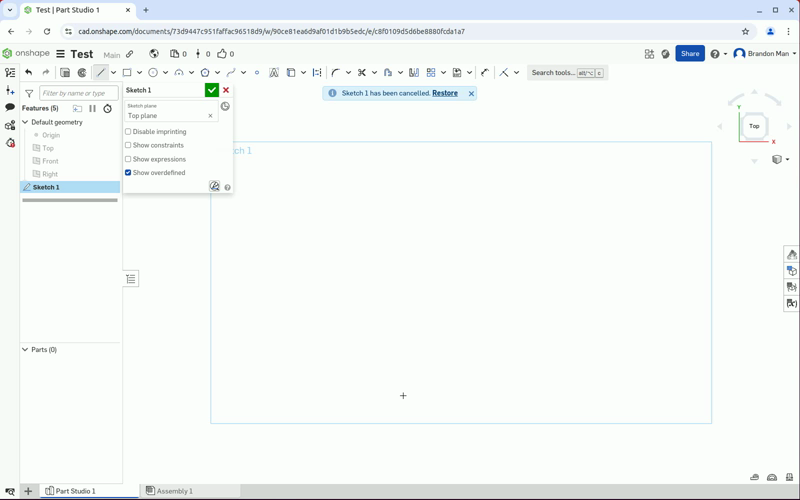
key_down(shift)
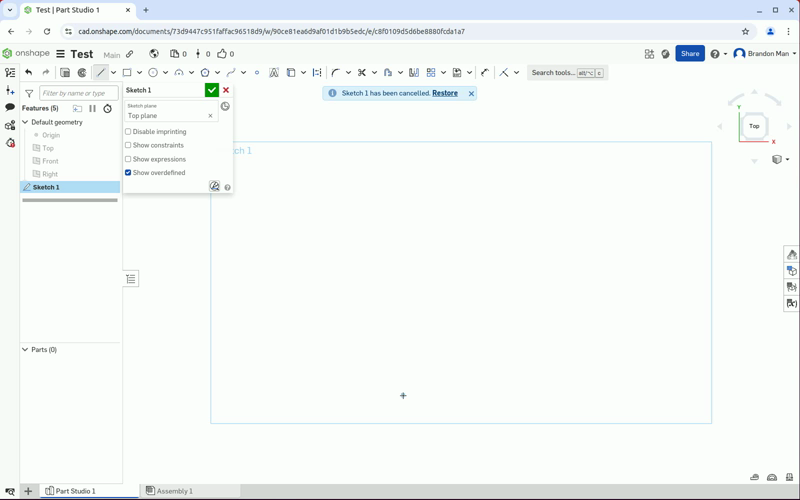
mouse_move(516, 395)
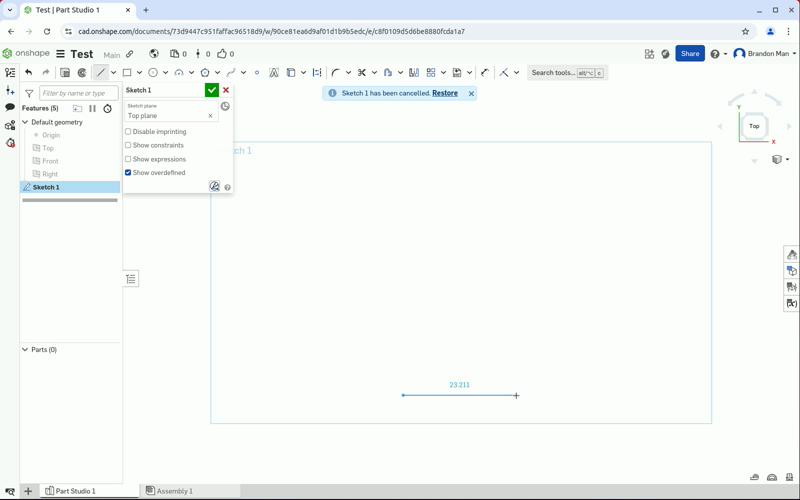
click(516, 395)
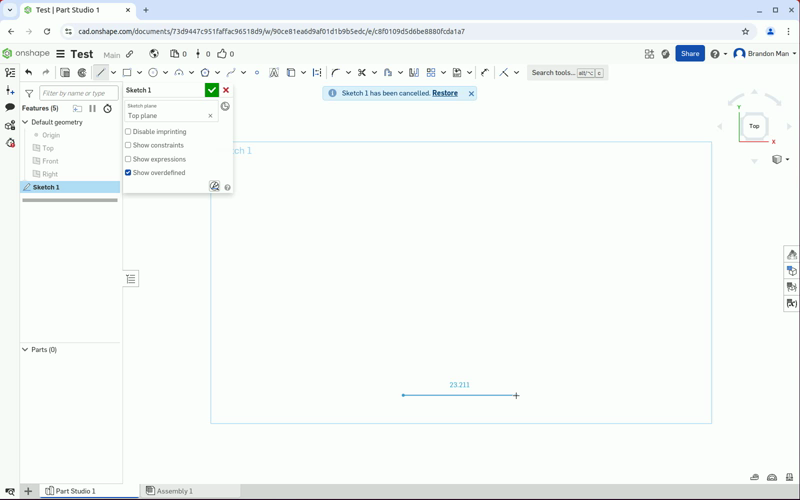
key_up(shift)
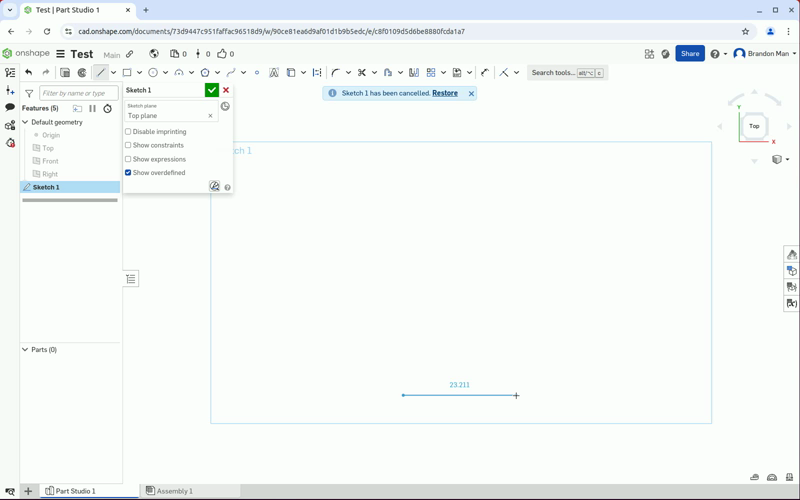
key_down(shift)
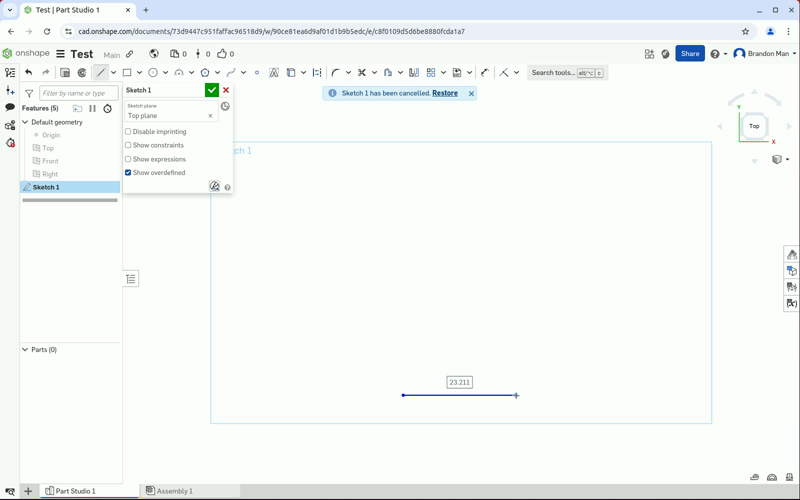
mouse_move(516, 171)
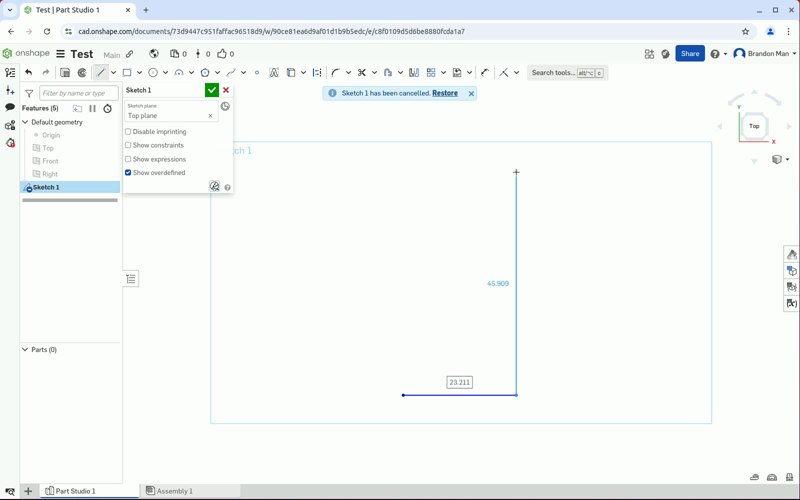
click(516, 171)
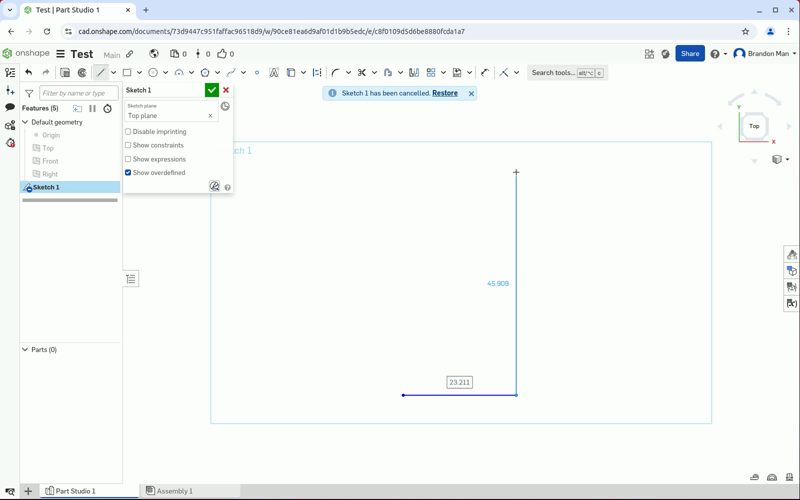
key_up(shift)
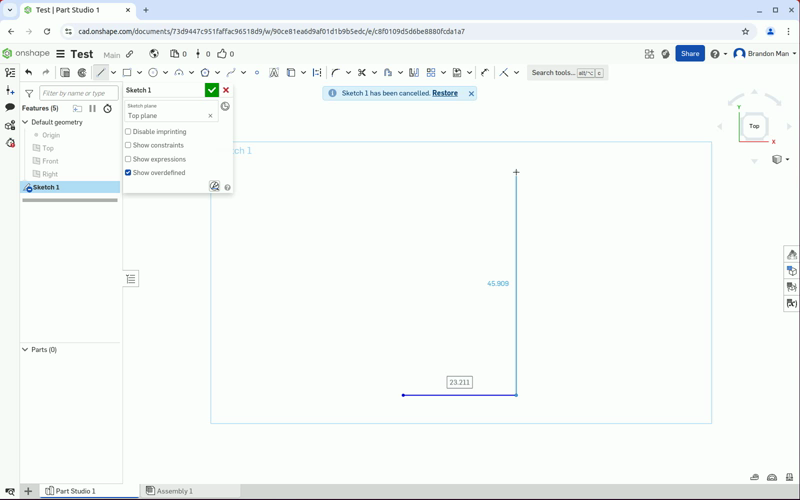
key_down(shift)
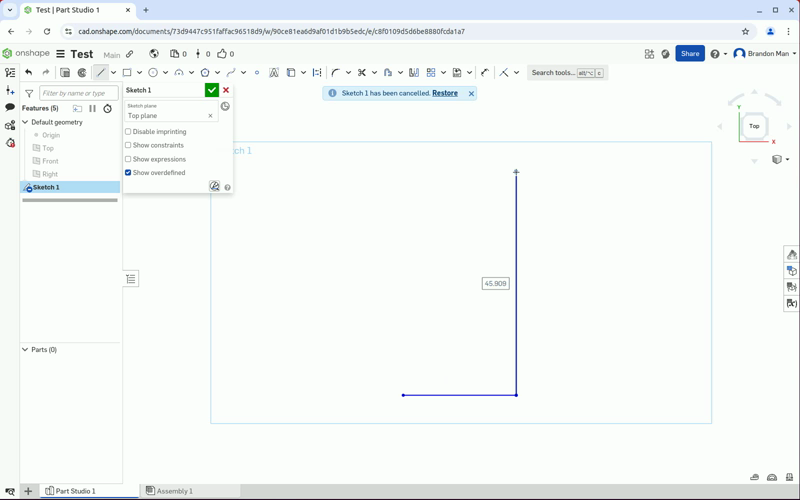
mouse_move(403, 171)
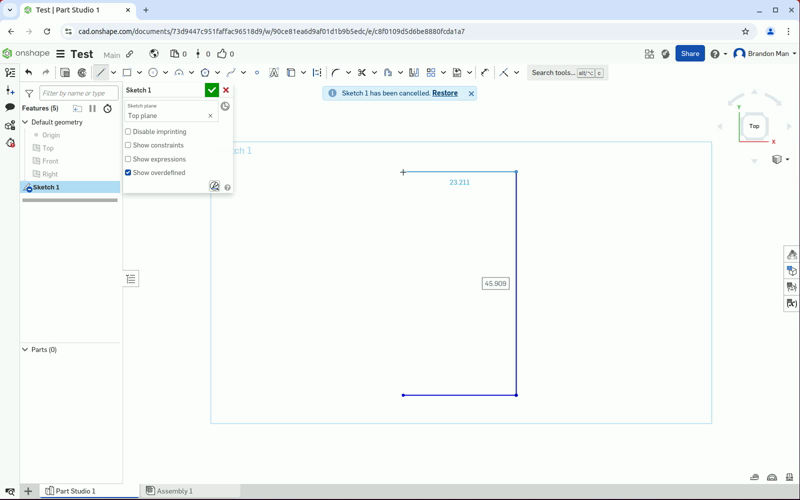
click(403, 171)
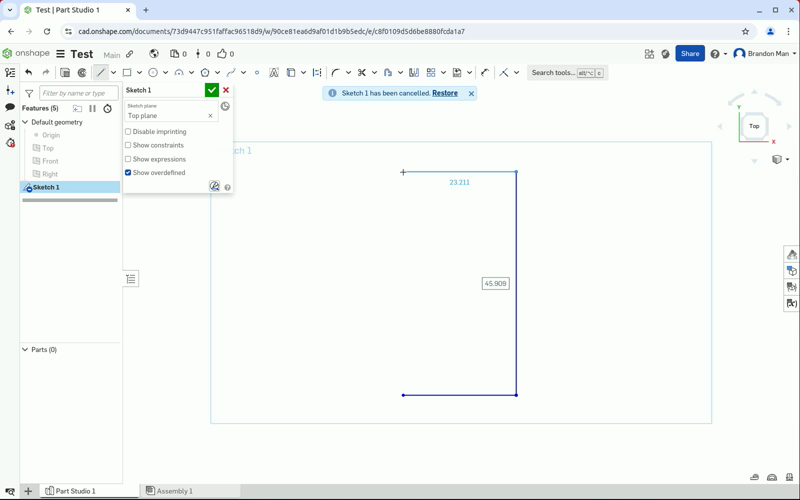
key_up(shift)
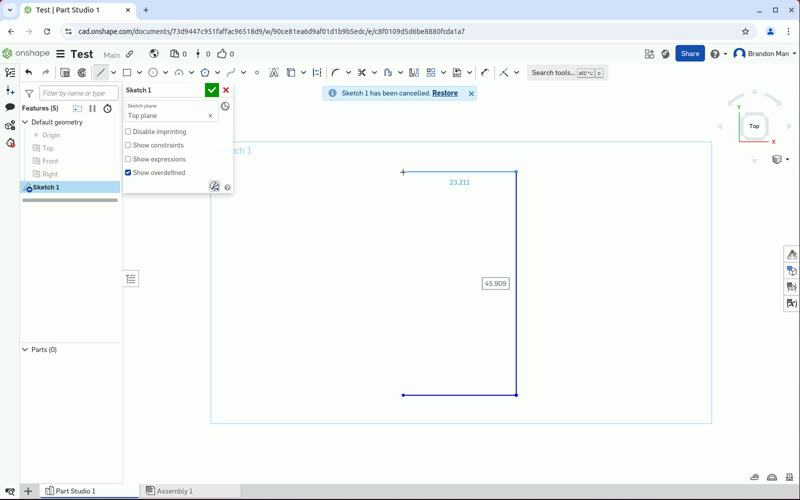
key_down(shift)
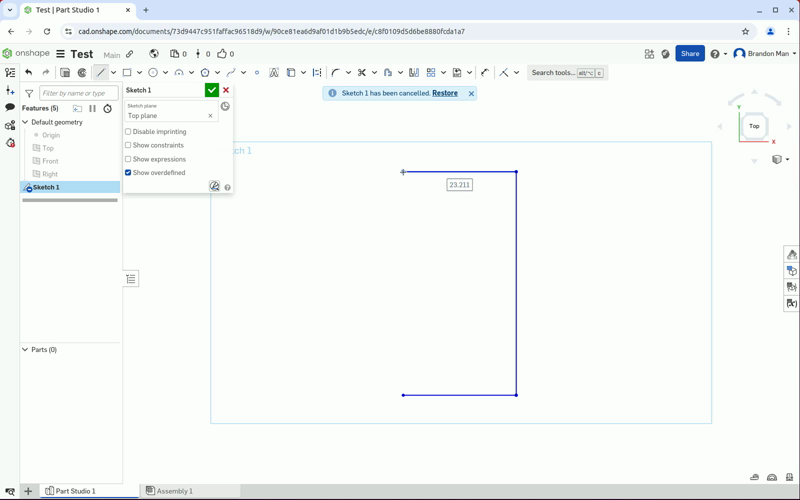
mouse_move(403, 395)
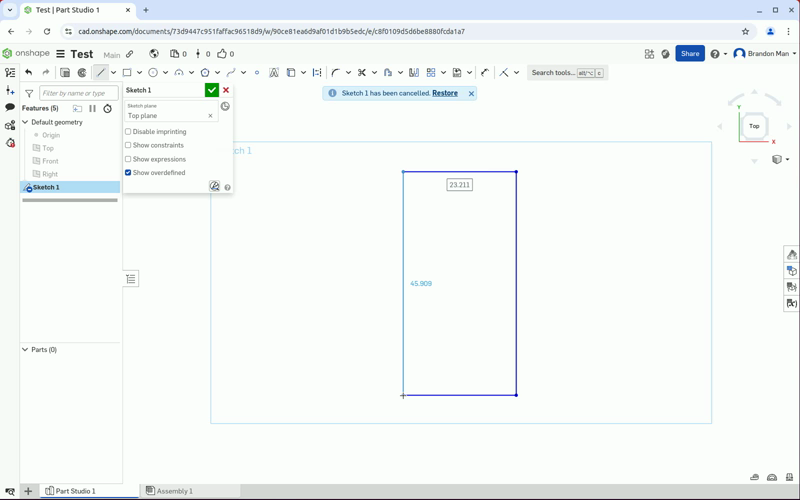
key_up(shift)
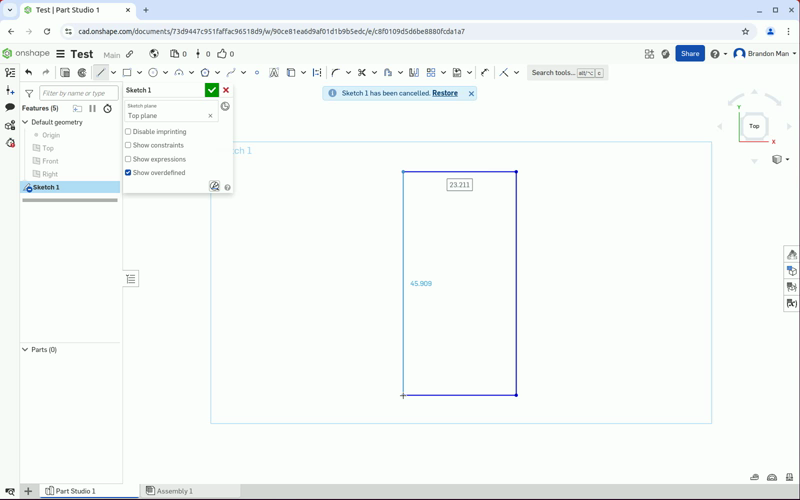
click(403, 395)
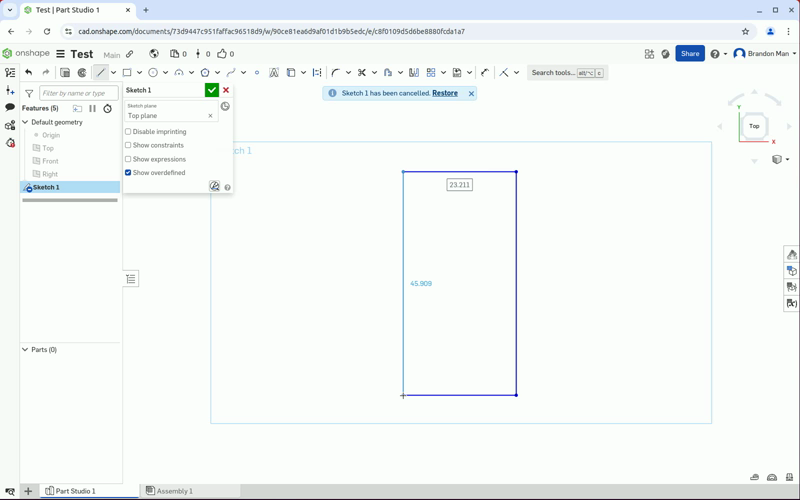
key(esc)
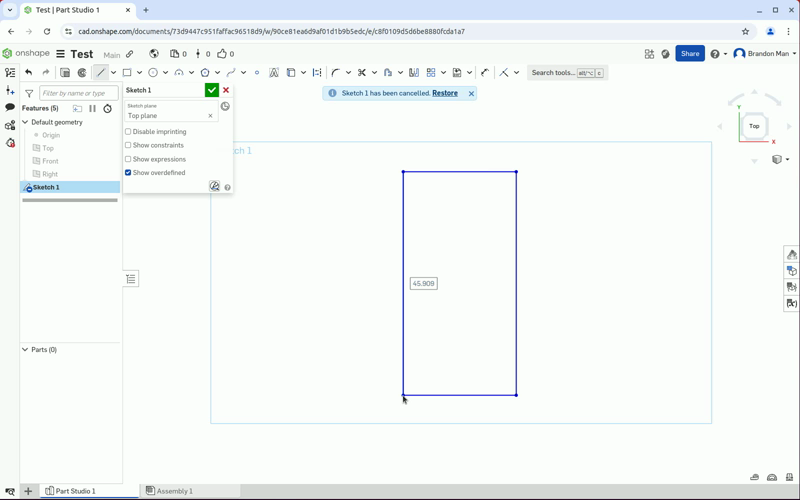
key(c)
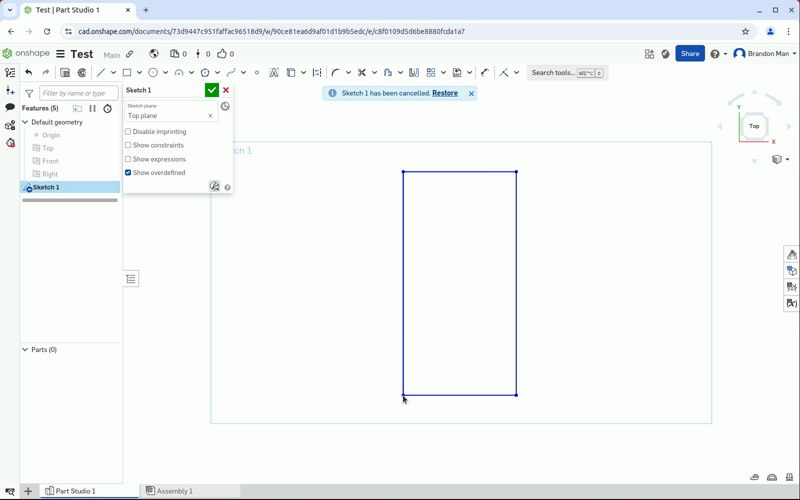
key_down(shift)
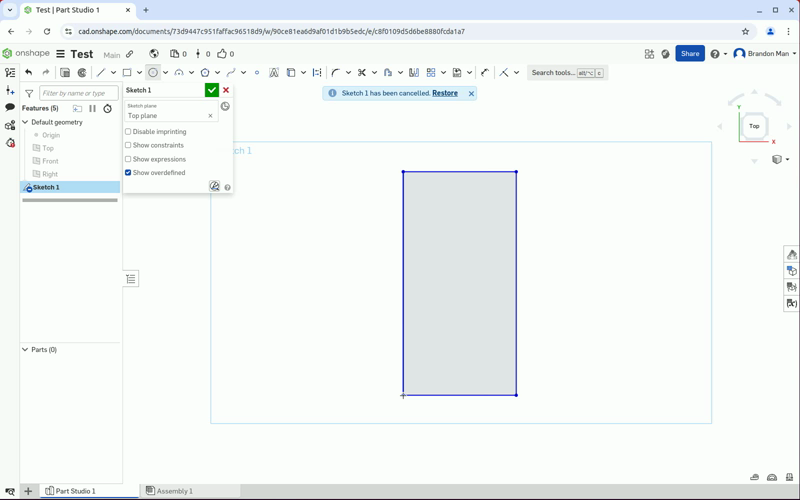
mouse_move(415, 383)
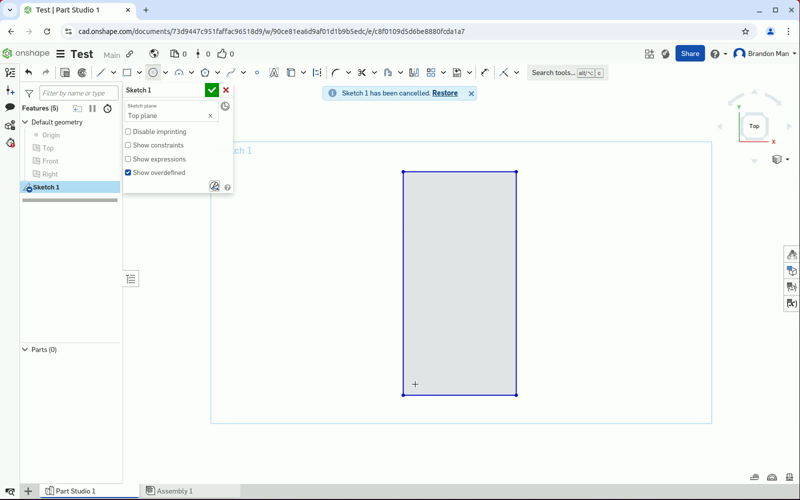
click(415, 383)
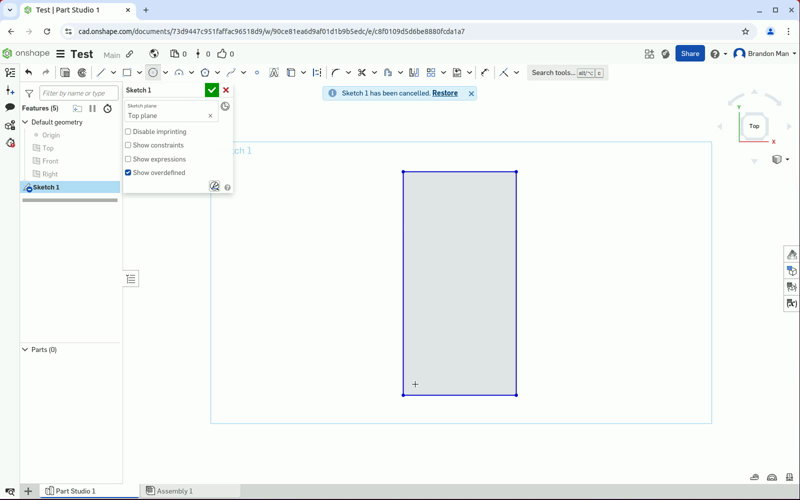
key_up(shift)
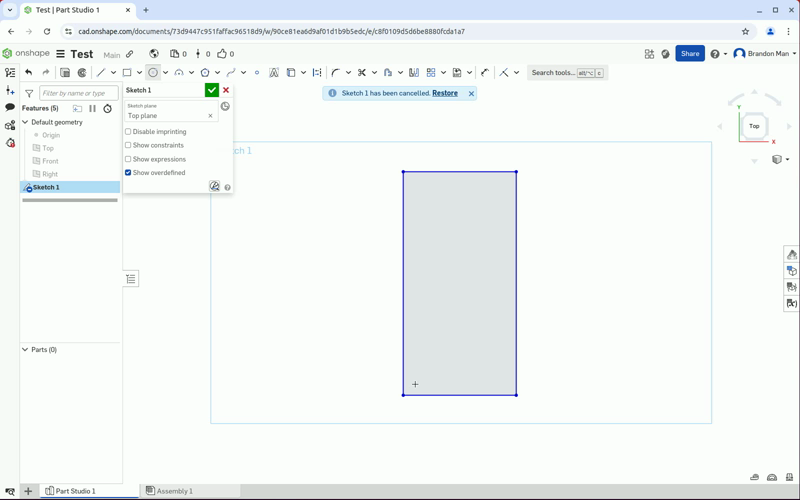
mouse_move(419, 383)
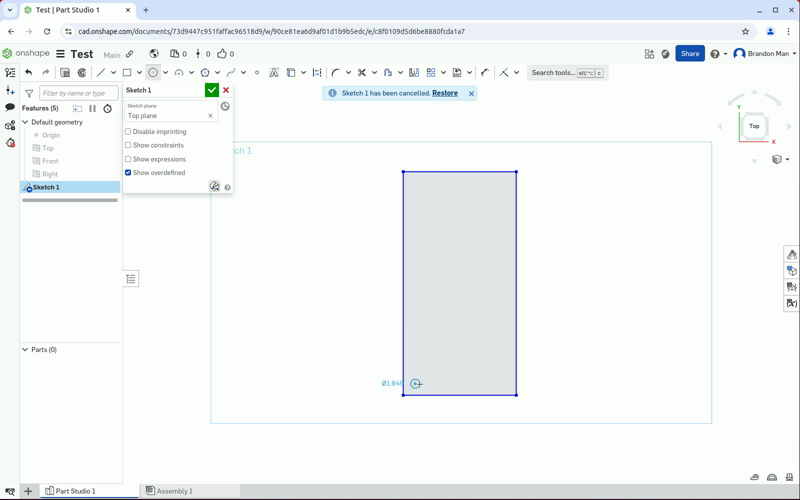
click(419, 383)
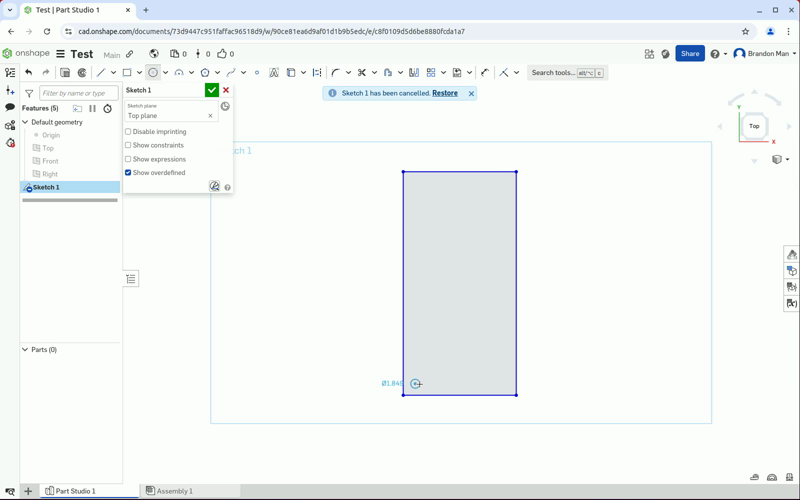
key(esc)
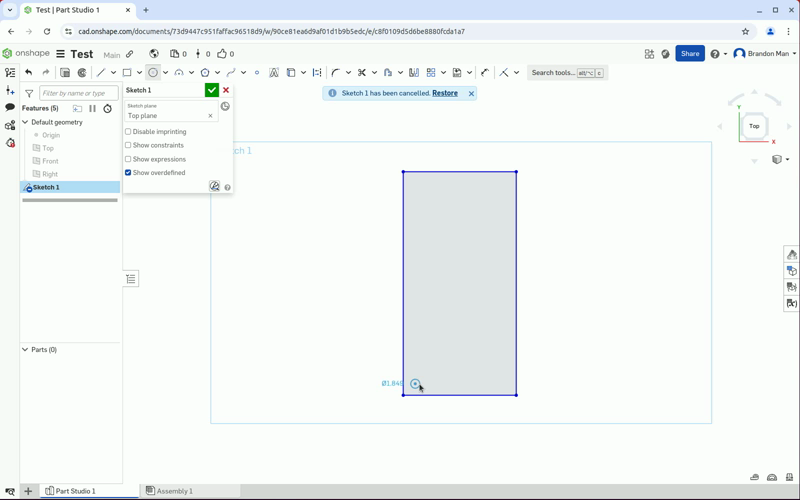
key(c)
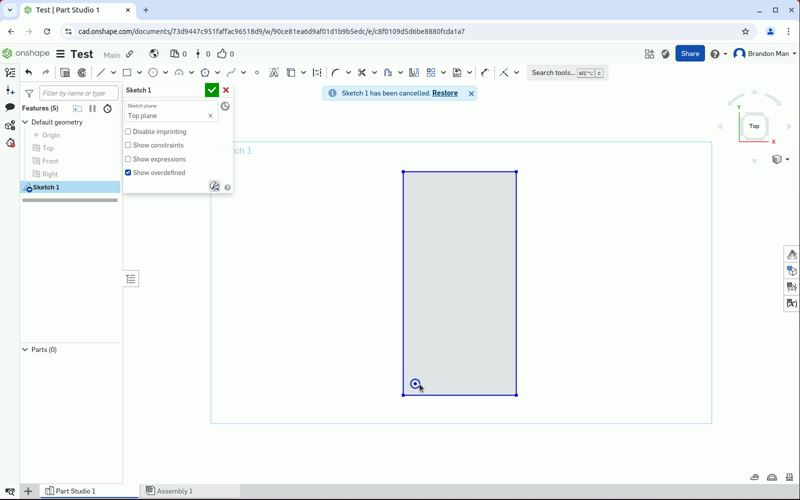
key_down(shift)
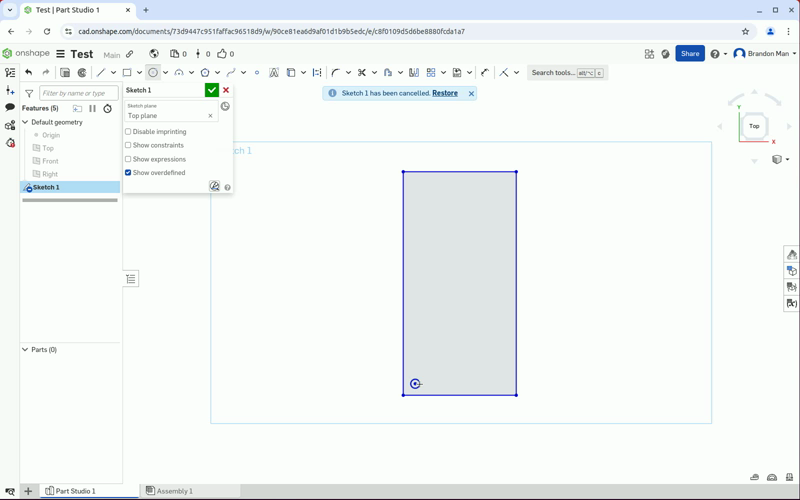
mouse_move(415, 183)
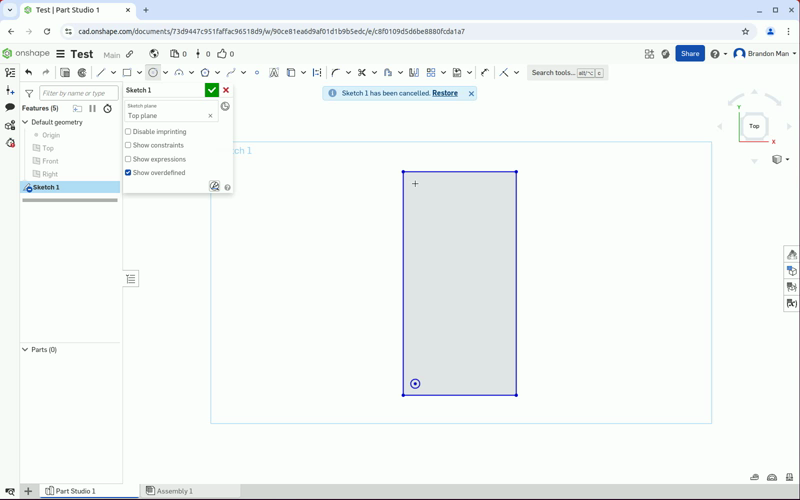
click(415, 183)
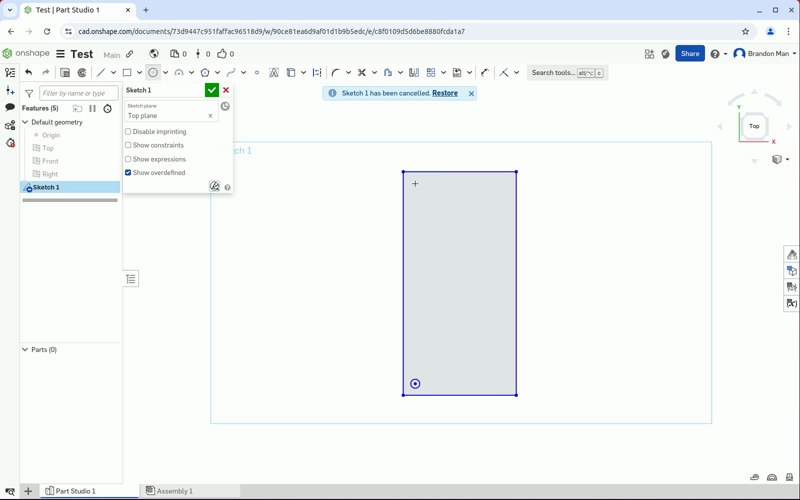
key_up(shift)
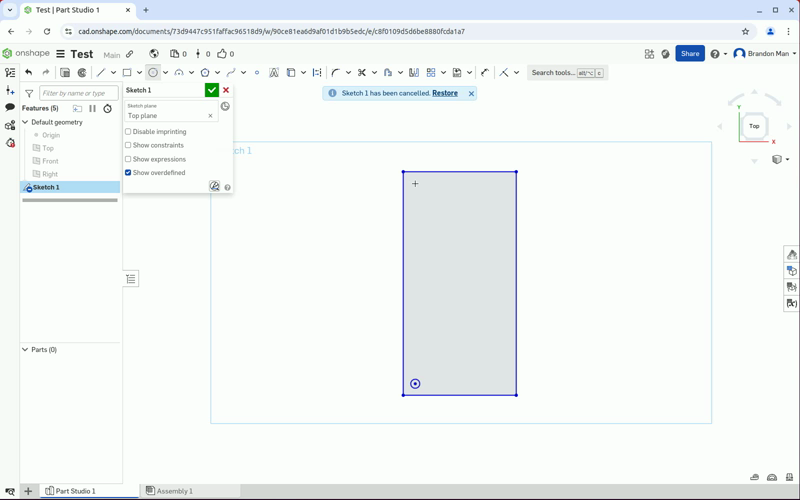
mouse_move(419, 183)
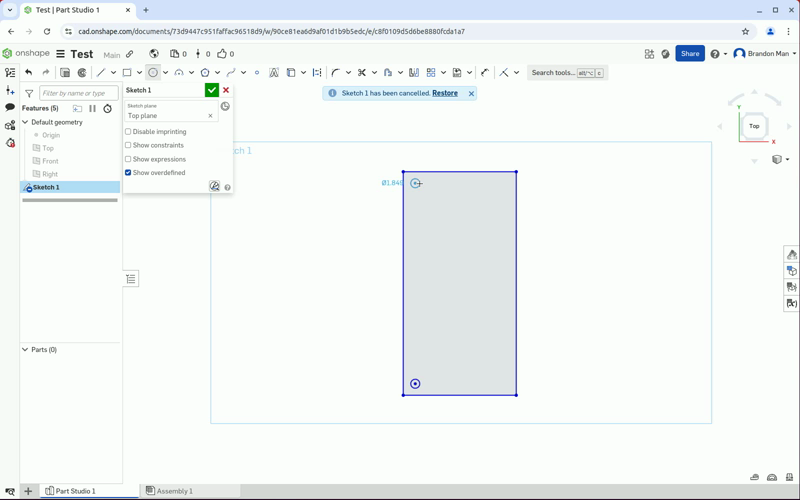
click(419, 183)
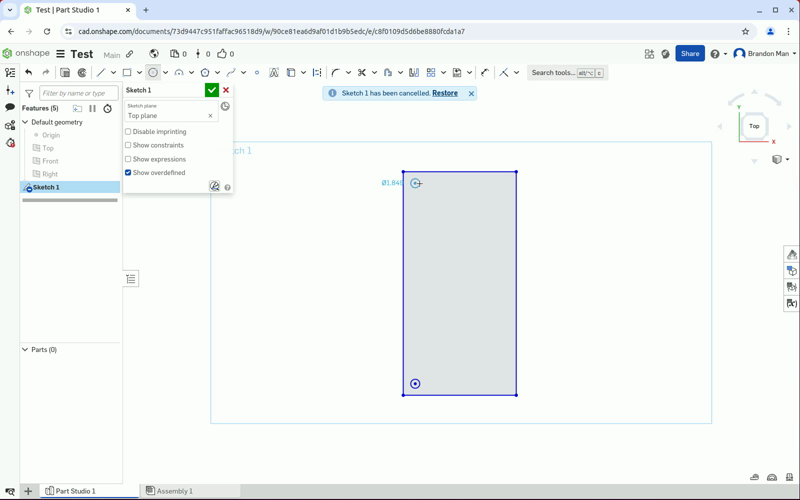
key(esc)
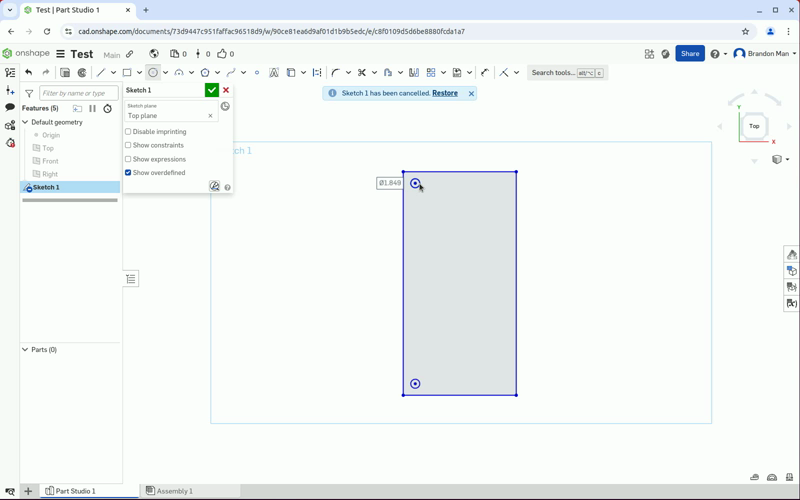
key(c)
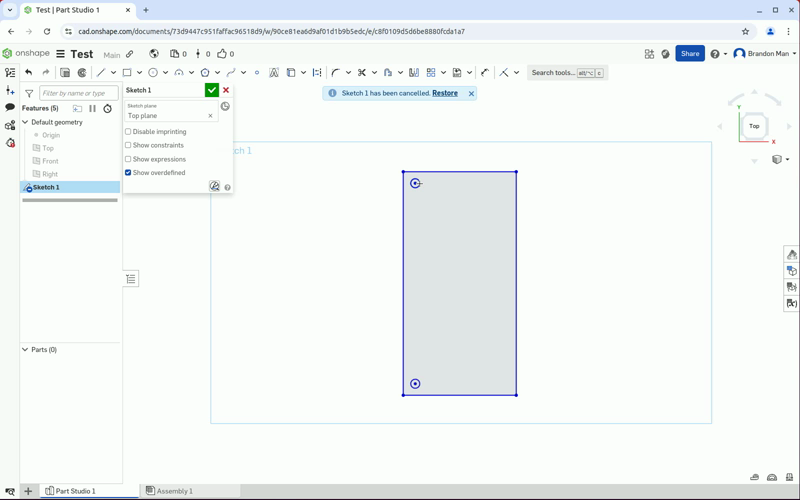
key_down(shift)
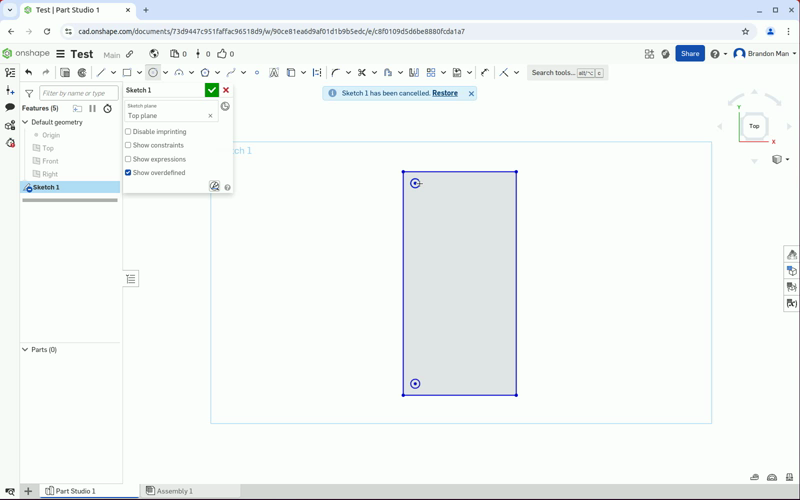
mouse_move(504, 383)
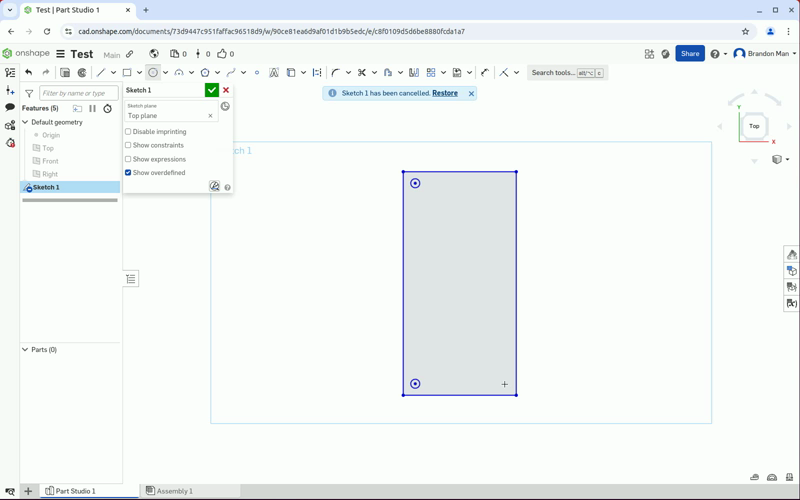
click(504, 383)
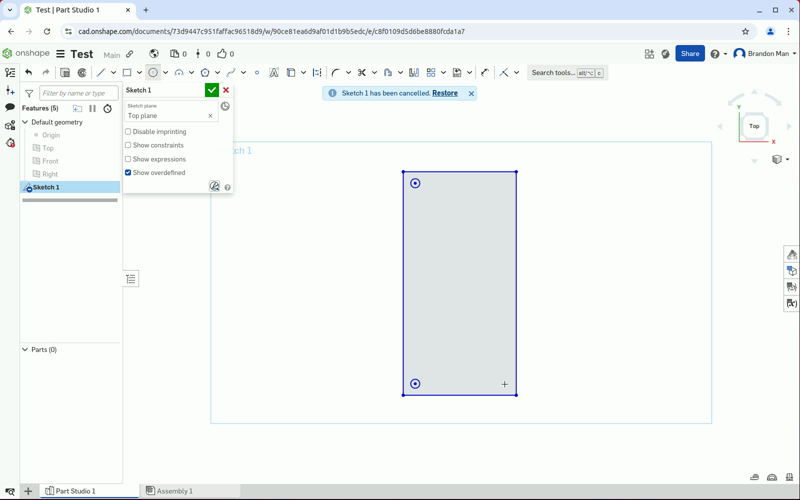
key_up(shift)
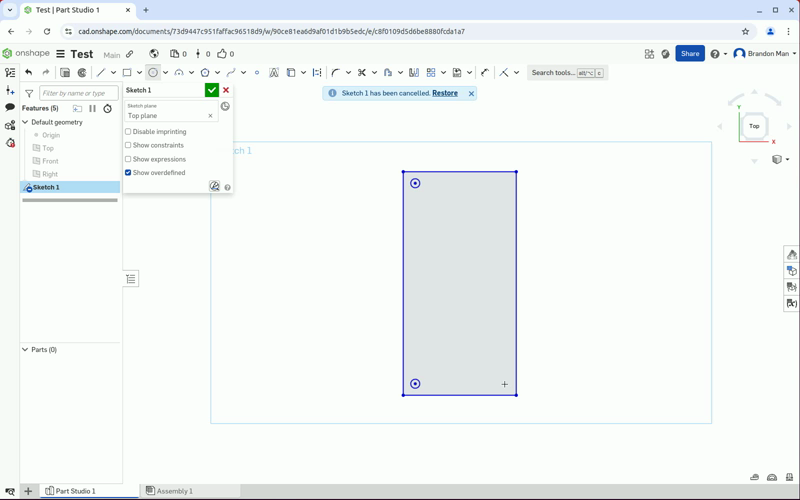
mouse_move(509, 383)
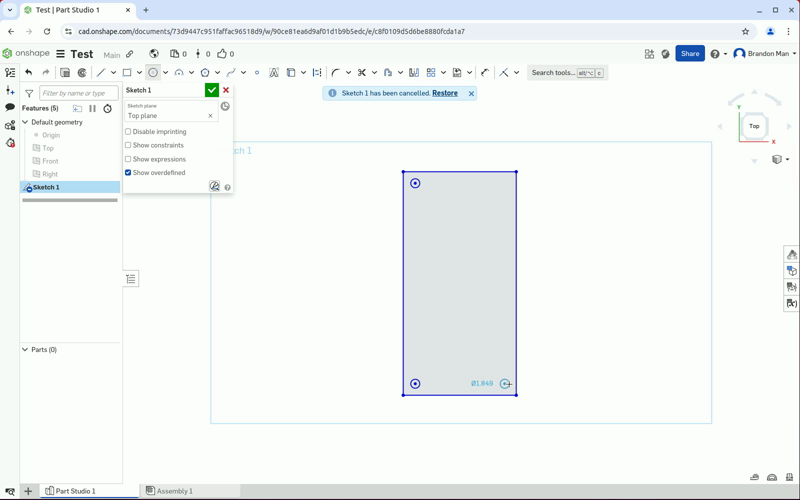
click(509, 383)
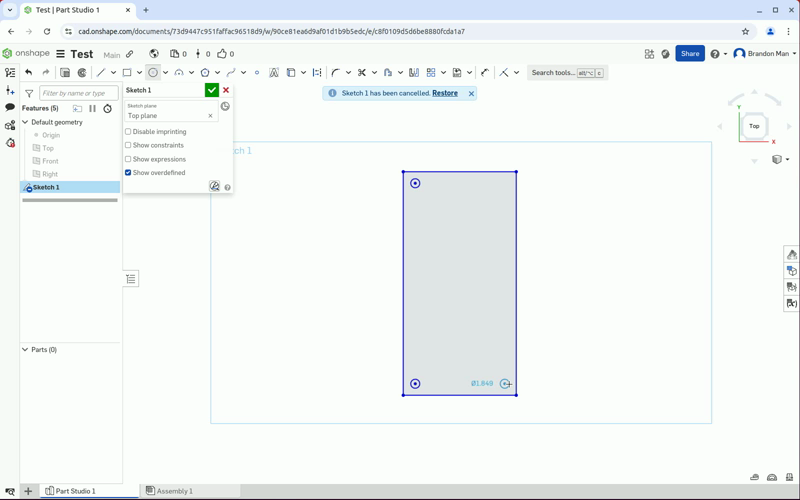
key(esc)
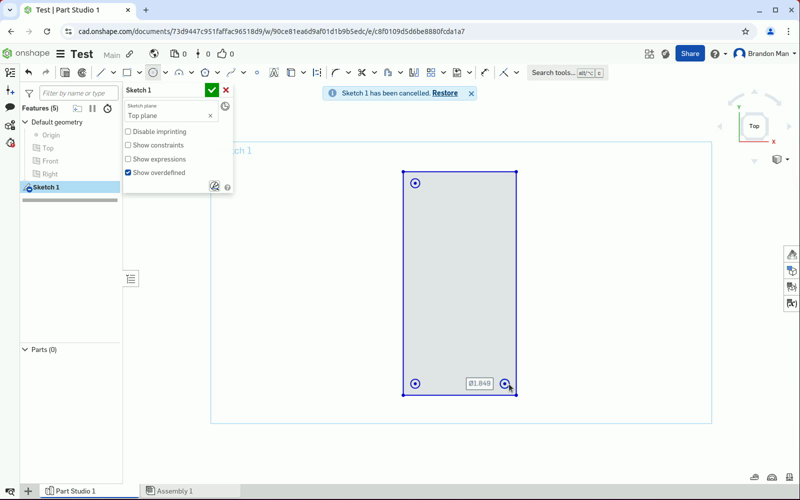
key(c)
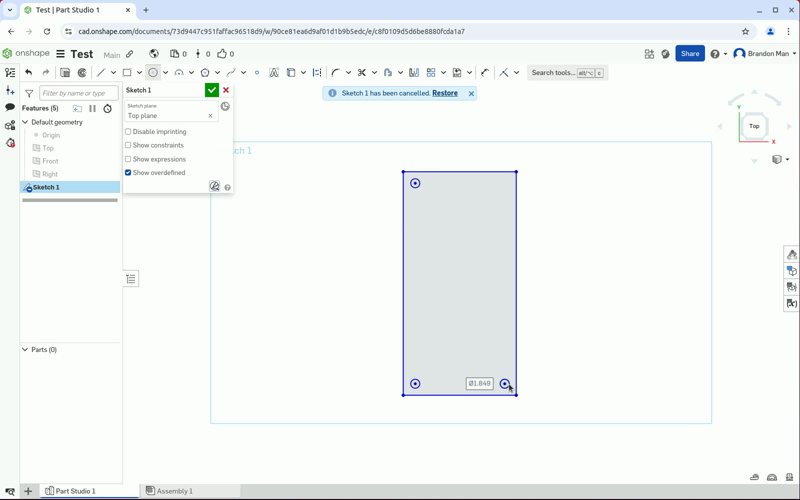
key_down(shift)
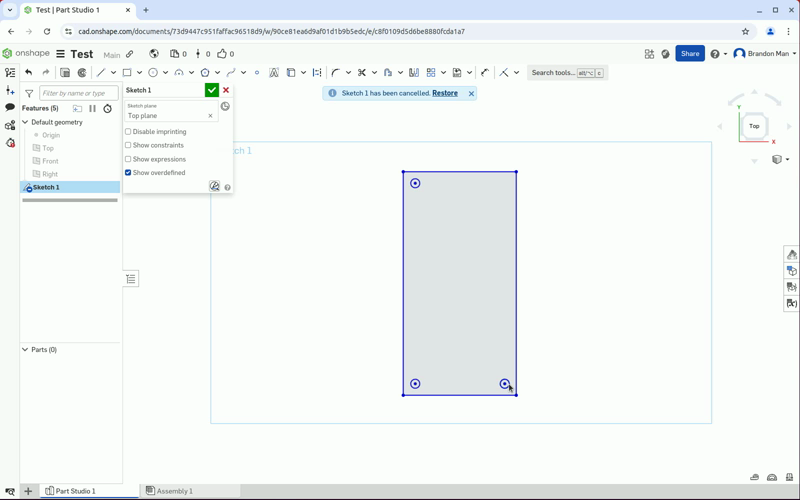
mouse_move(504, 183)
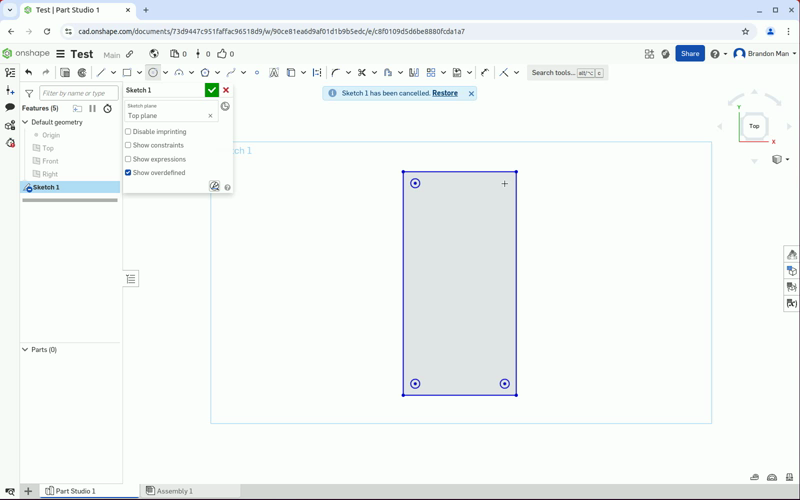
click(504, 183)
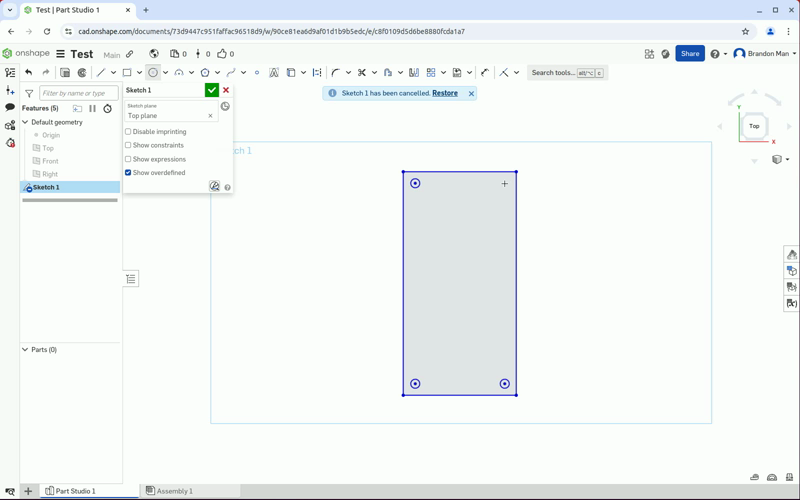
key_up(shift)
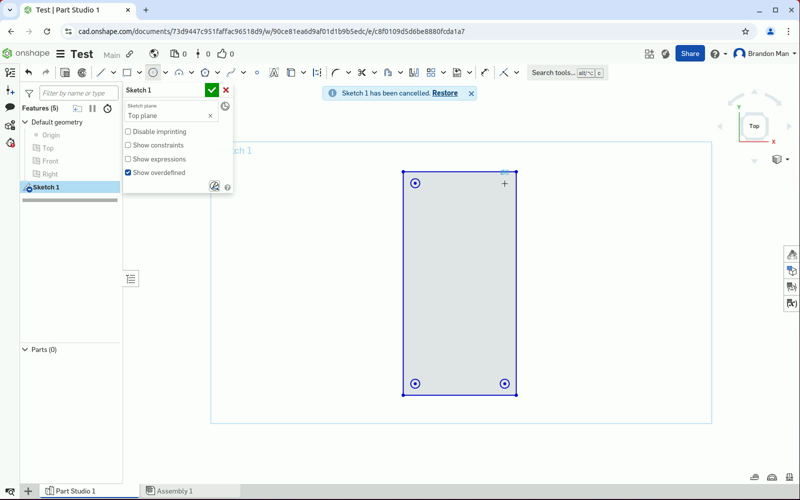
mouse_move(509, 183)
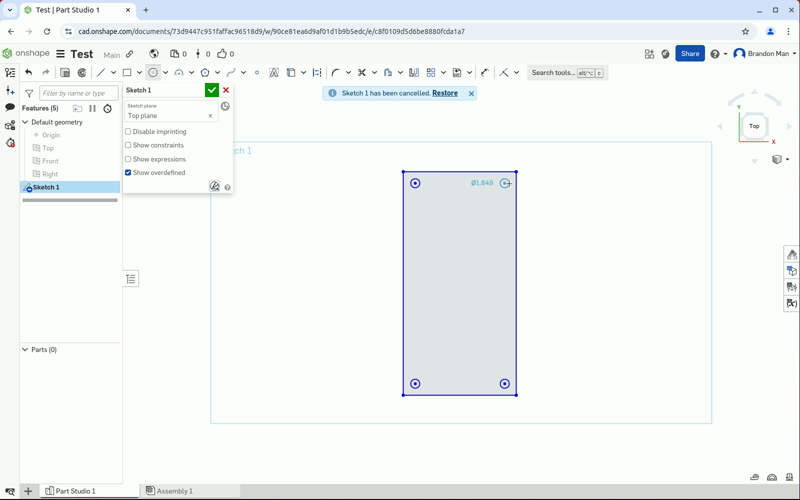
click(509, 183)
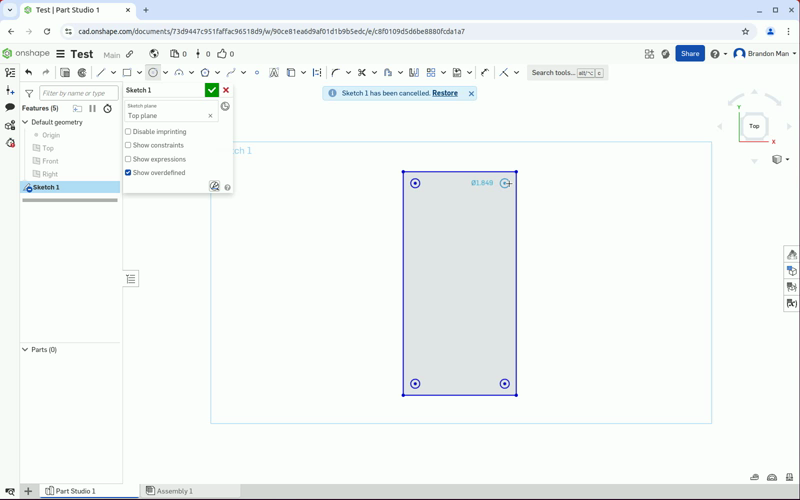
key(esc)
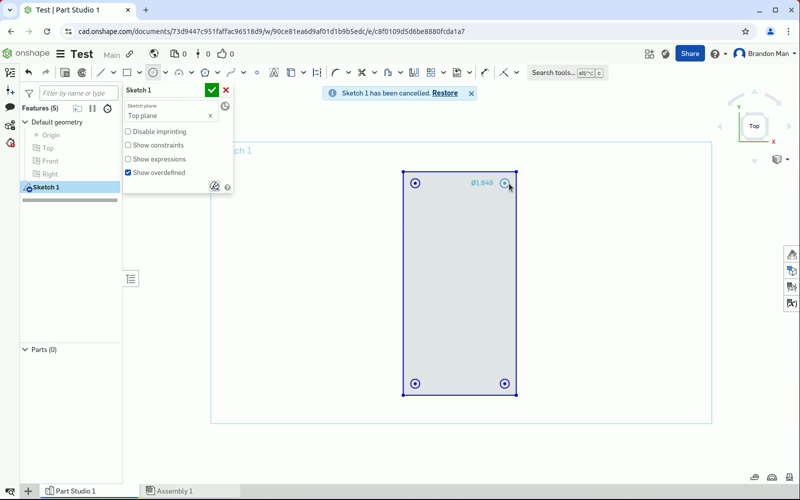
mouse_move(490, 300)
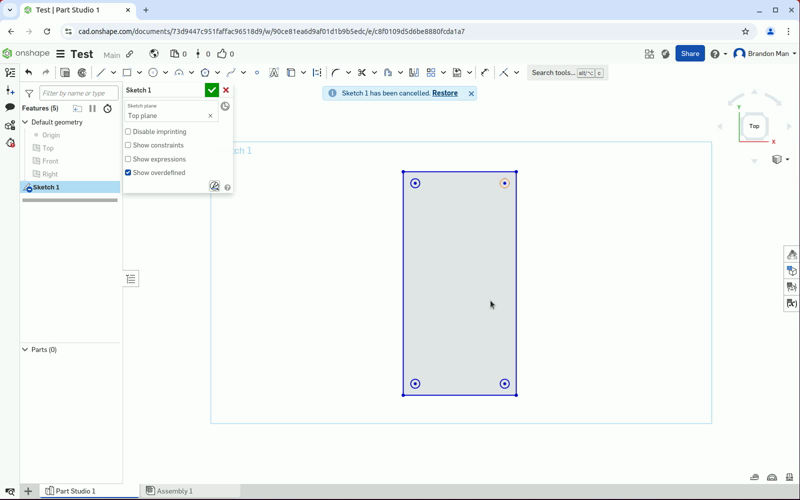
click(490, 300)
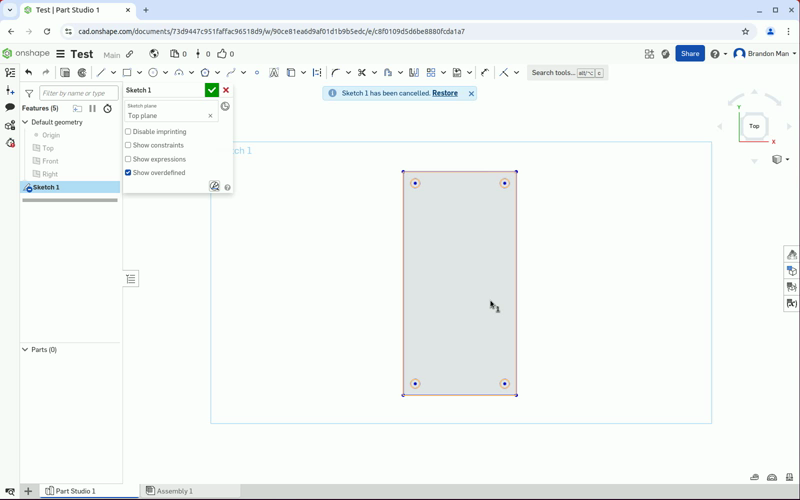
mouse_move(73, 352)
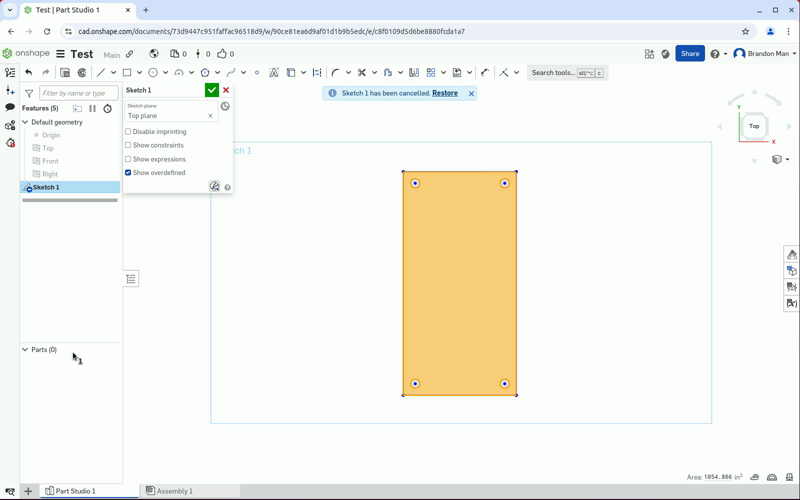
key(shift+y)
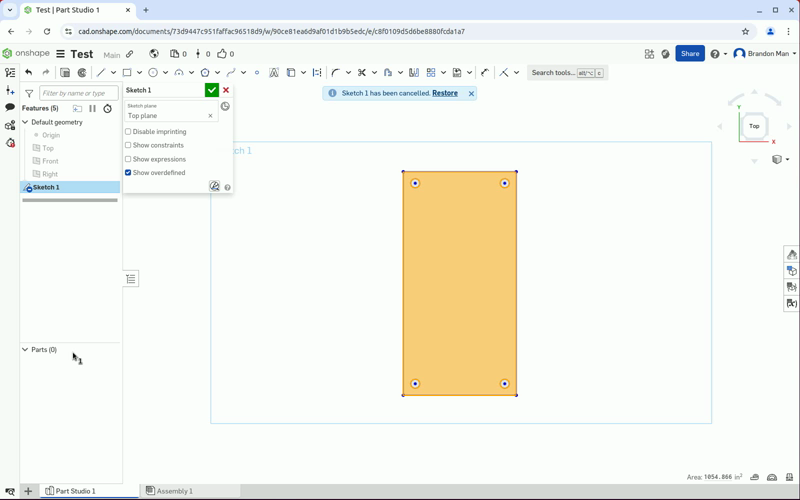
key(shift+e)
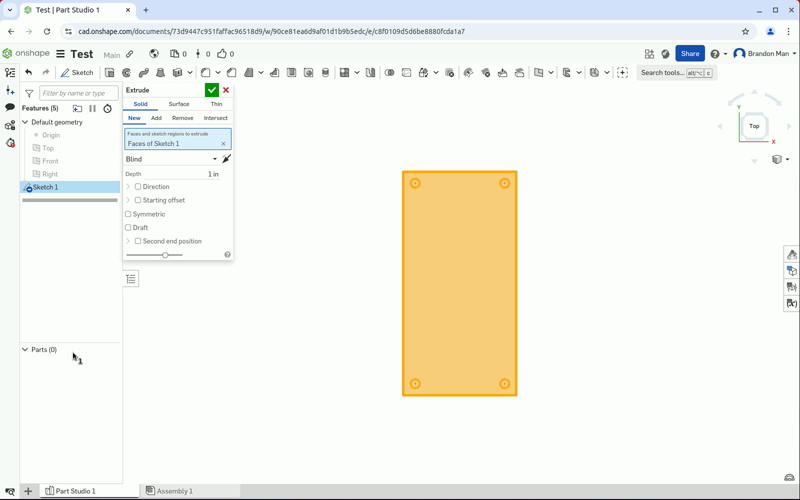
mouse_move(143, 106)
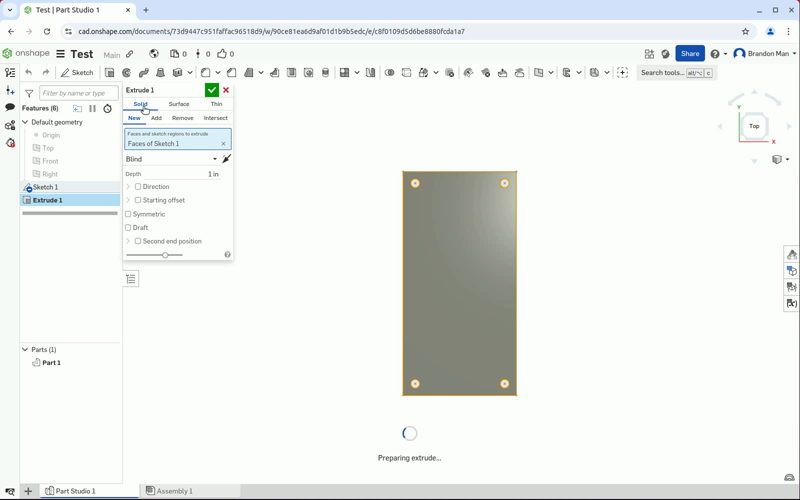
click(143, 106)
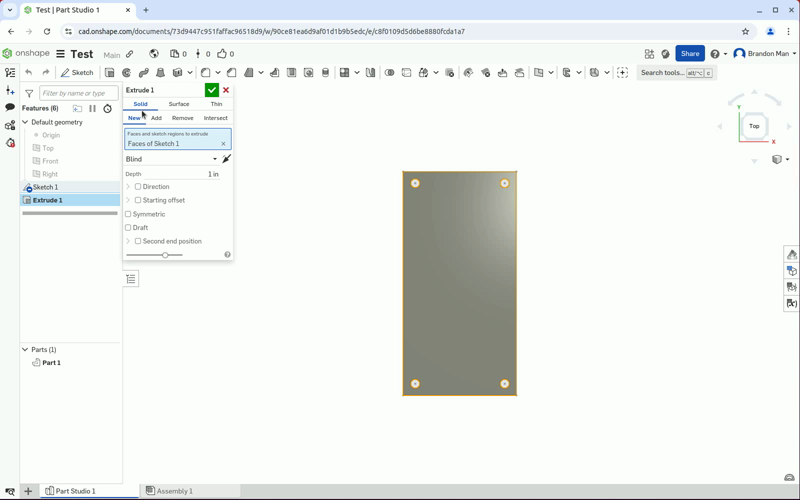
mouse_move(137, 120)
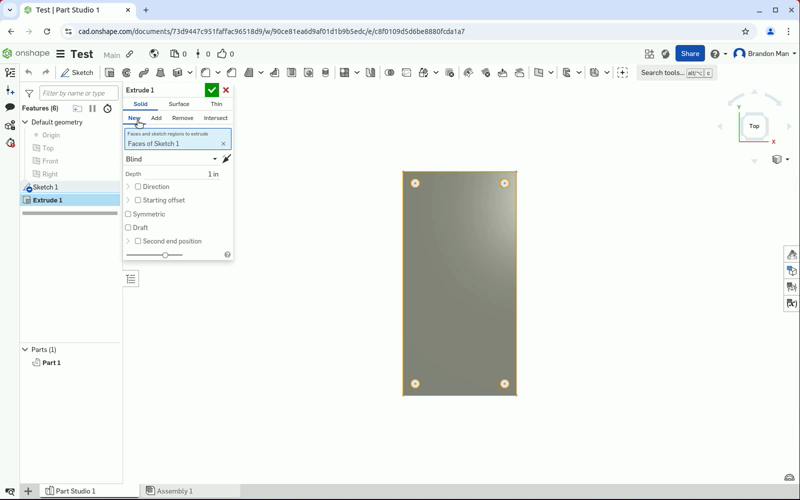
click(137, 120)
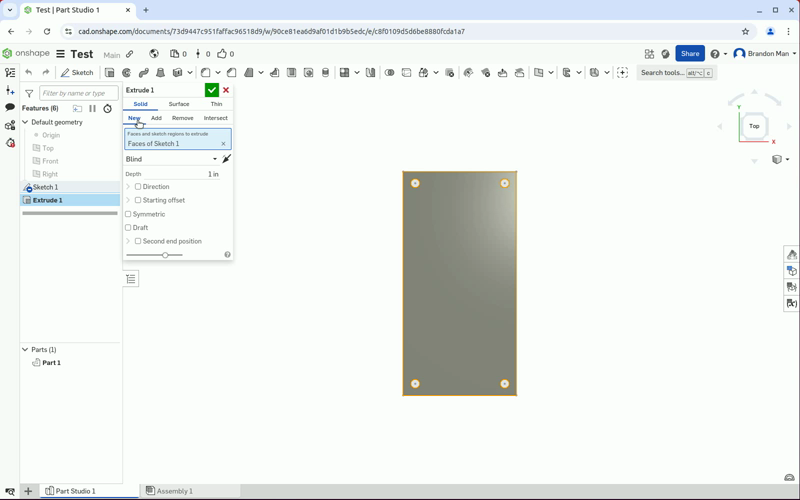
key(tab, 4)
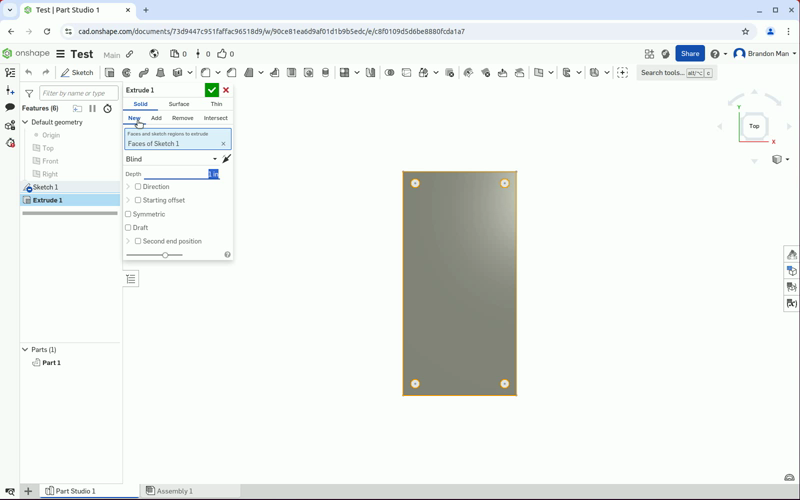
text(0.963)
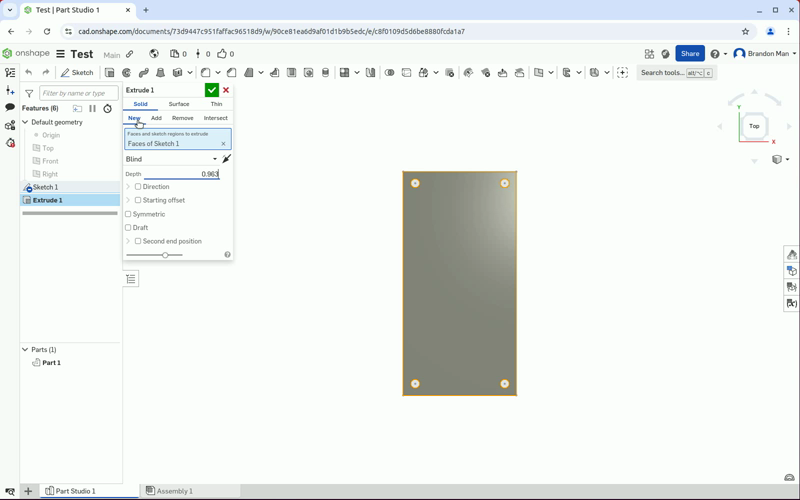
key(enter)
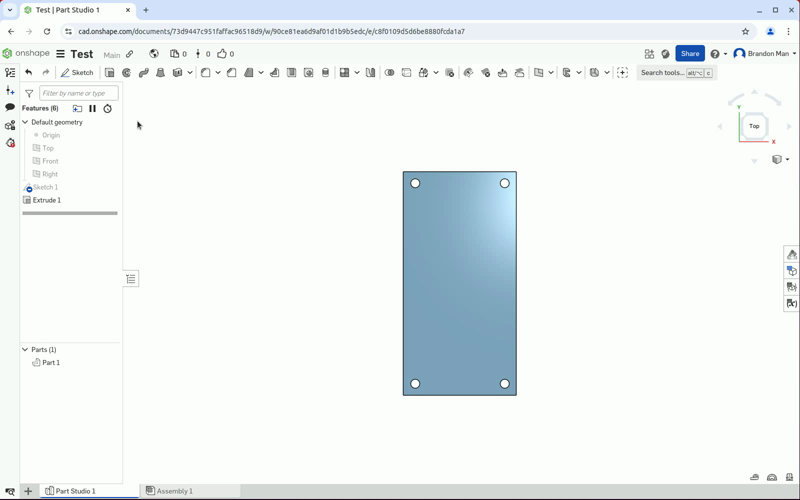
key(shift+h)
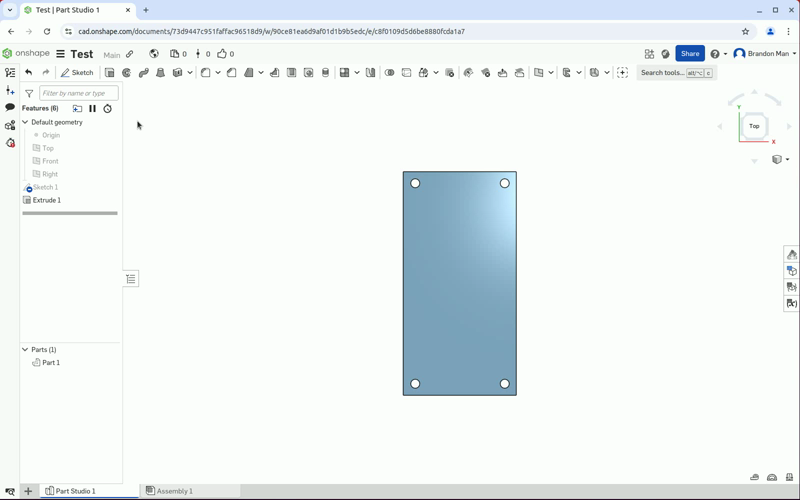
key(shift+h)
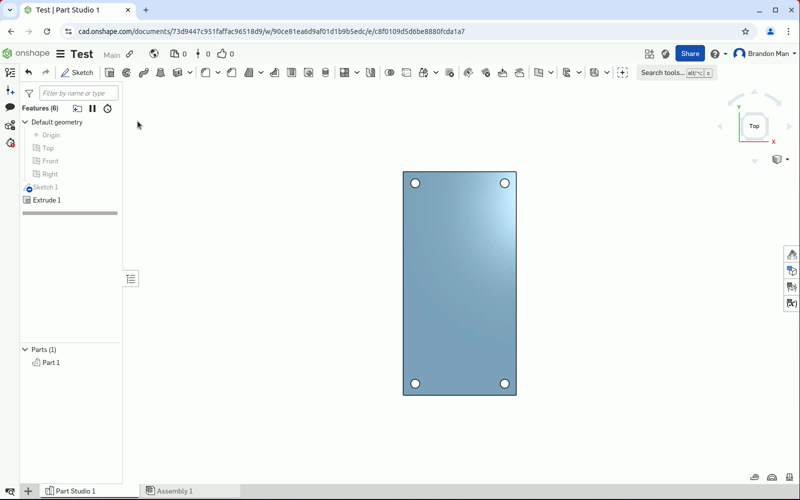
mouse_move(73, 189)
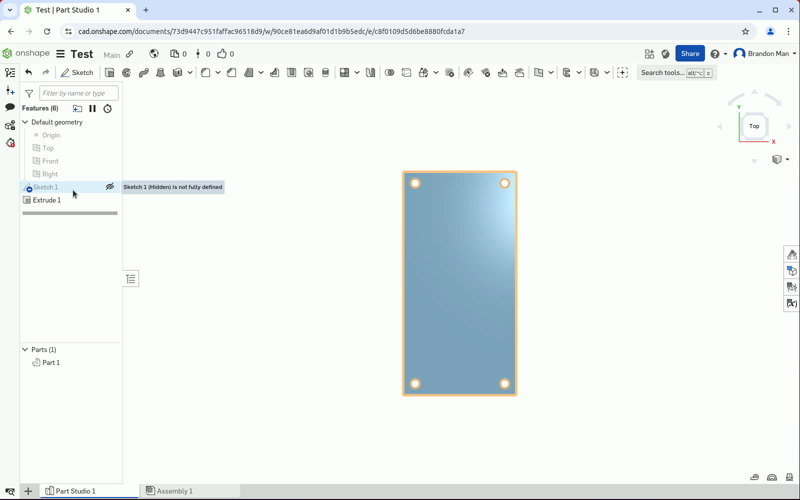
click(73, 189)
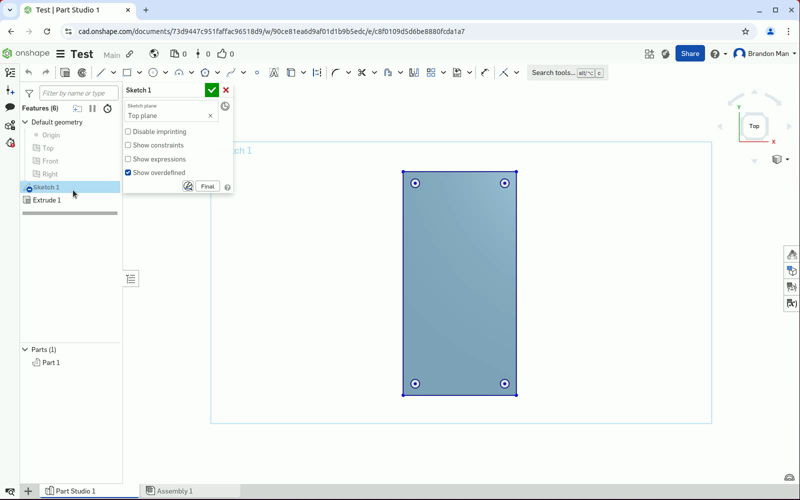
mouse_move(229, 92)
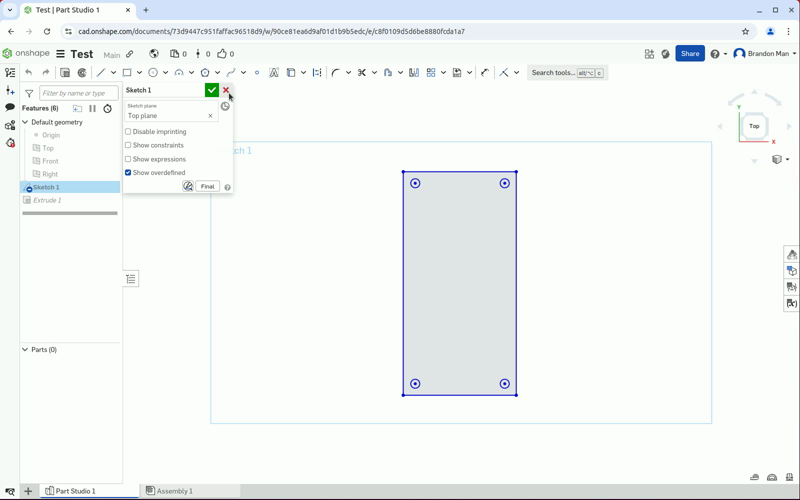
click(229, 92)
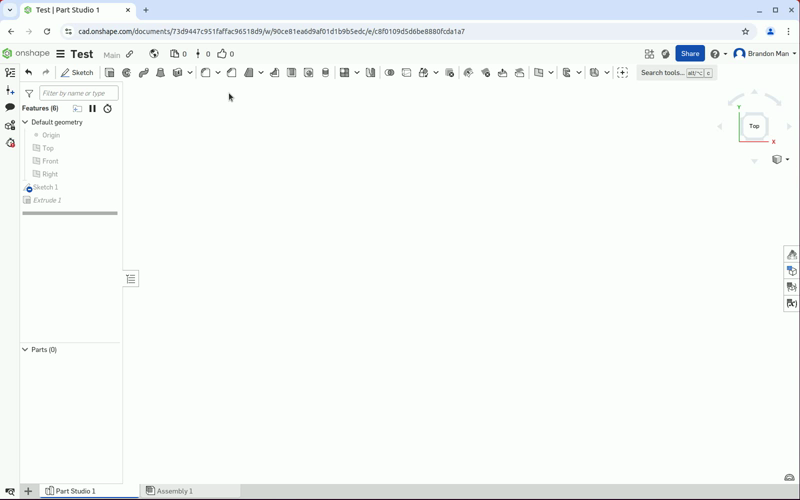
mouse_move(541, 75)
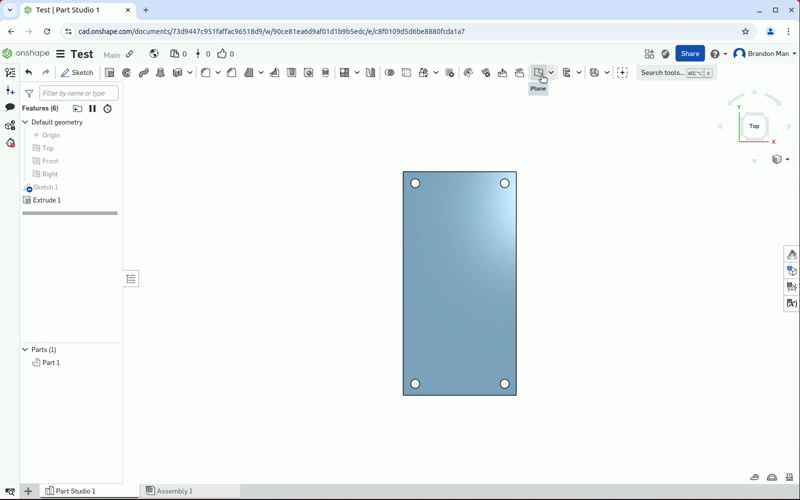
click(541, 75)
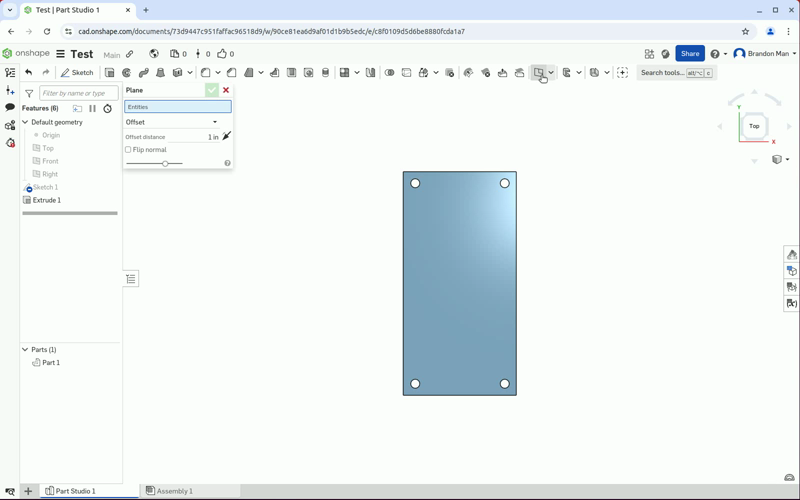
mouse_move(73, 150)
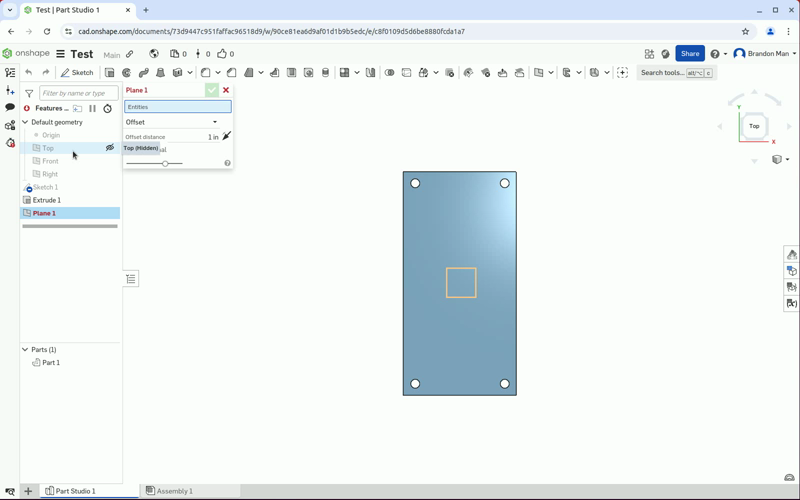
click(73, 150)
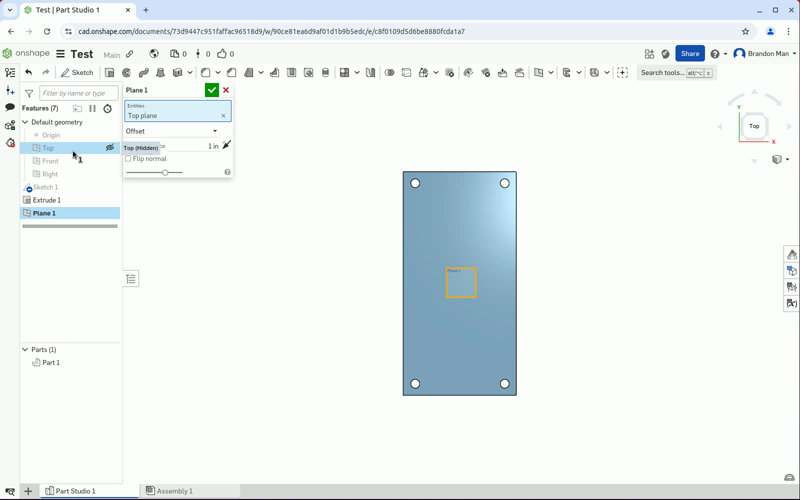
key(tab, 2)
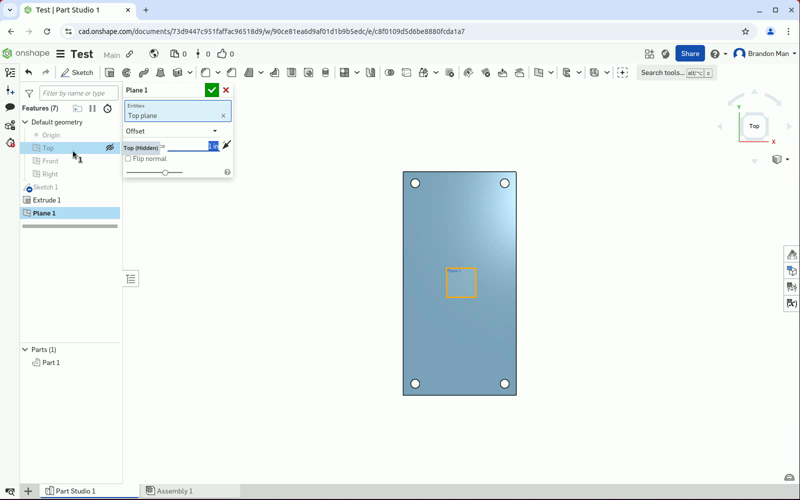
text(0.955)
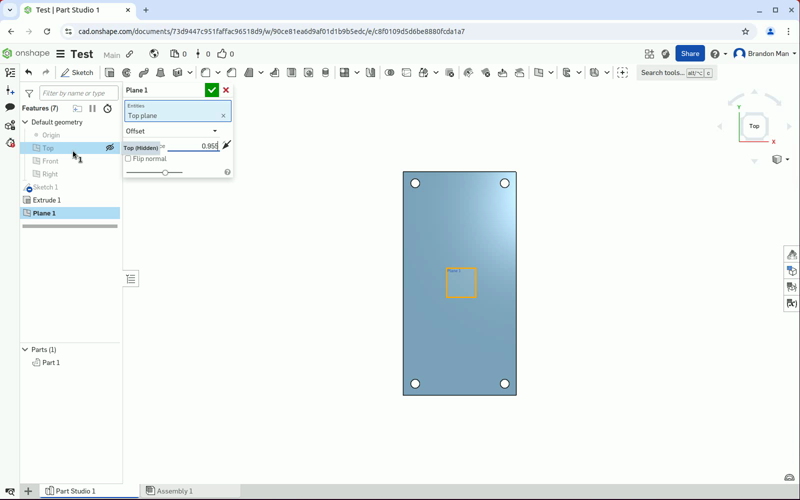
key(enter, 2)
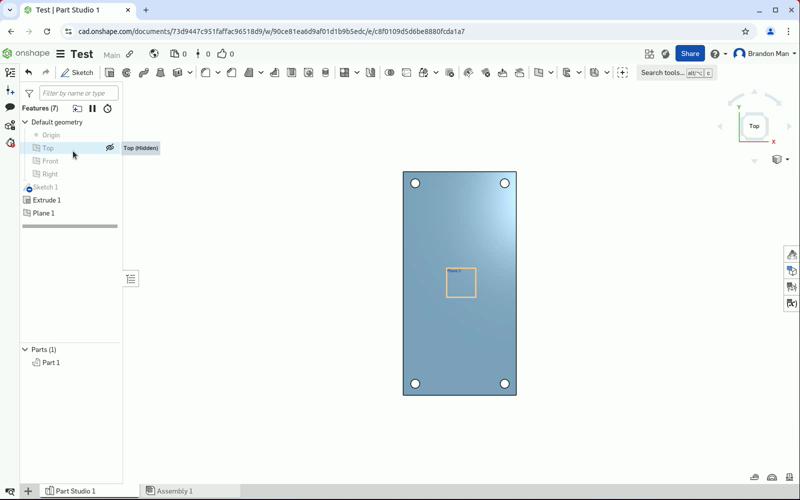
key(shift+s)
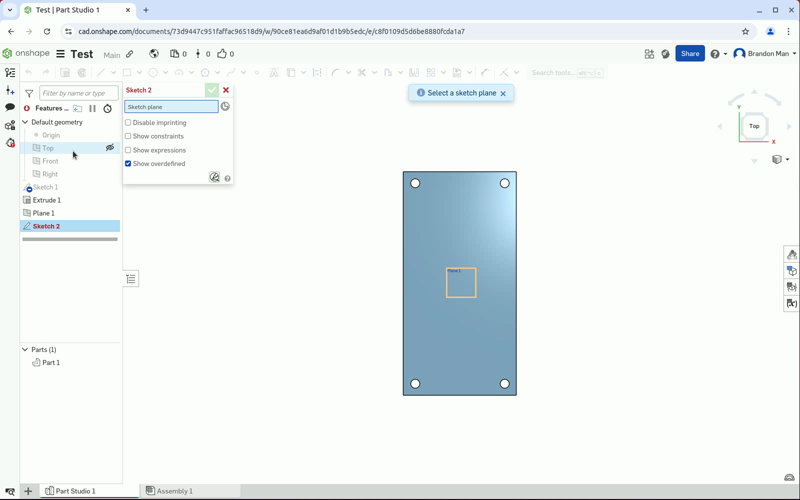
mouse_move(73, 215)
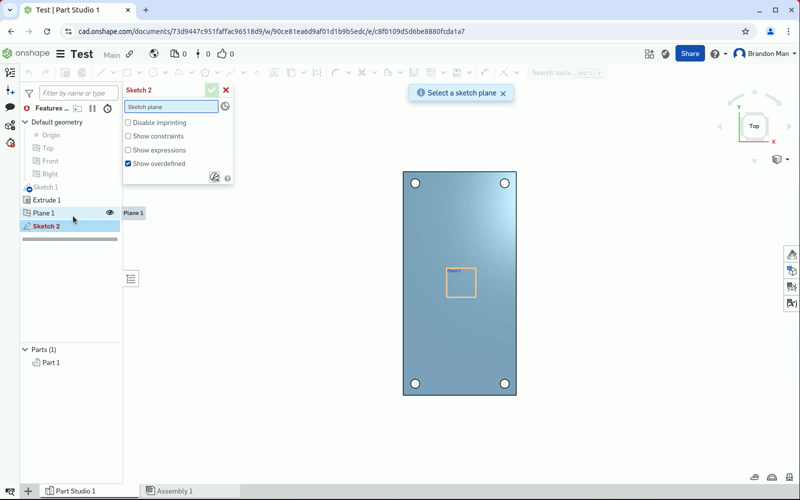
click(73, 215)
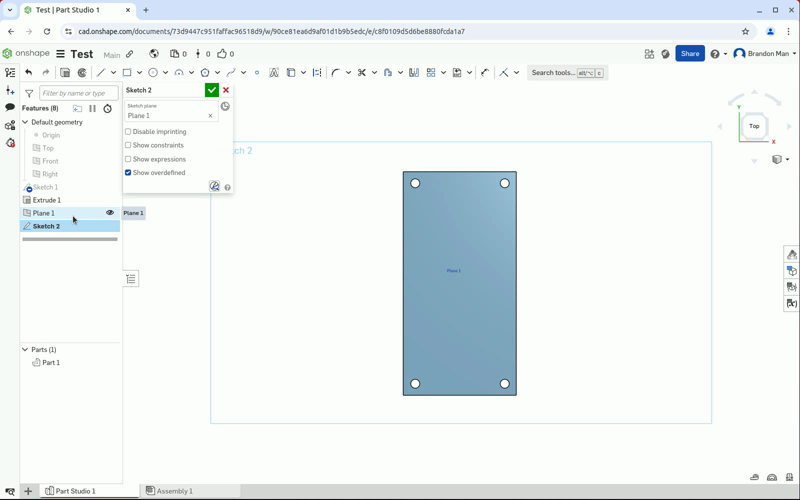
mouse_move(73, 352)
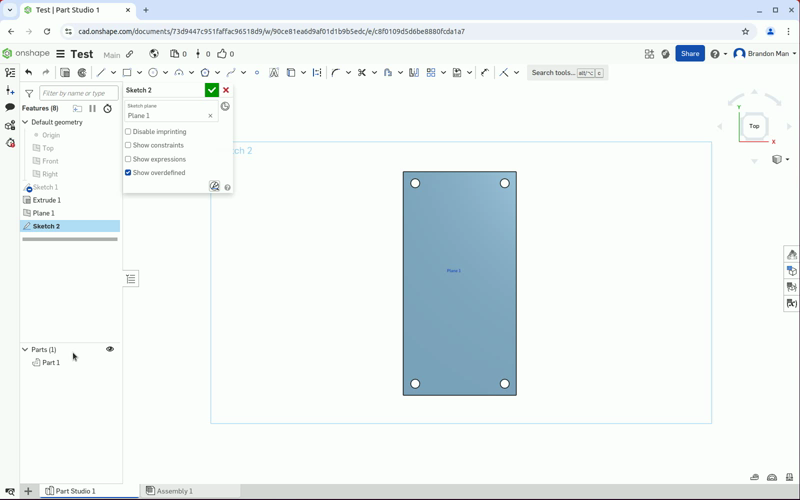
key(y)
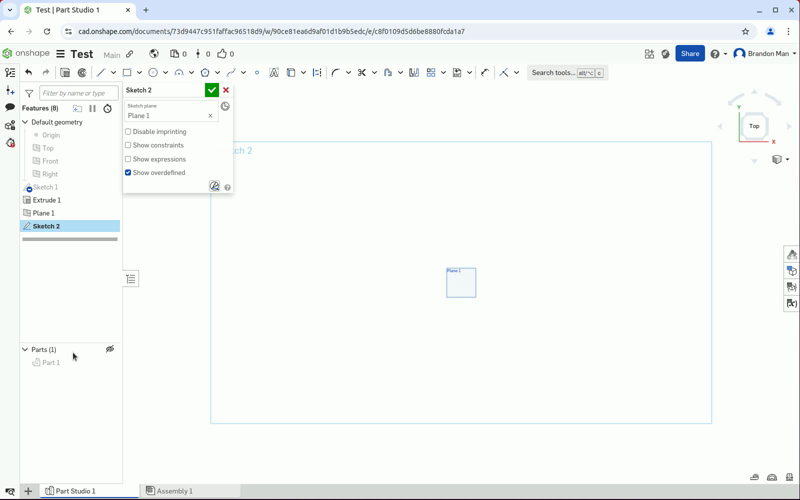
key(l)
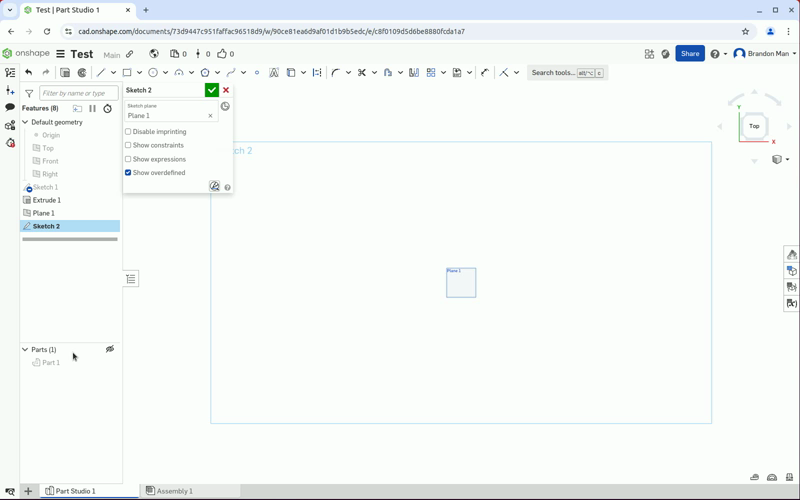
key_down(shift)
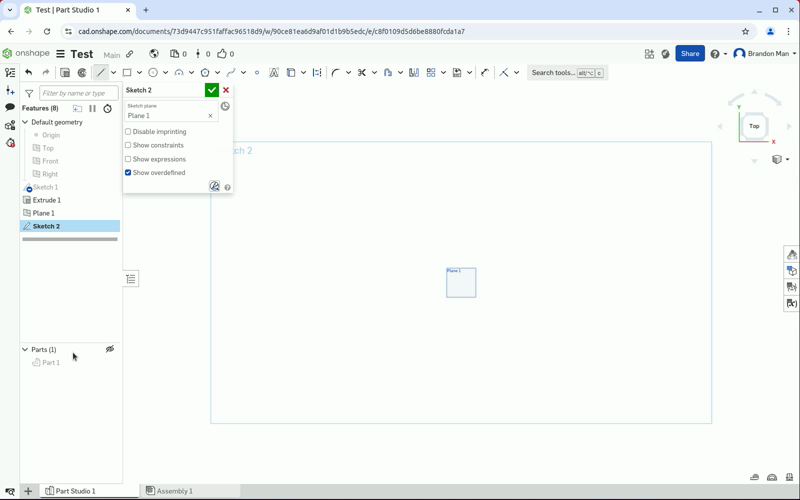
mouse_move(411, 301)
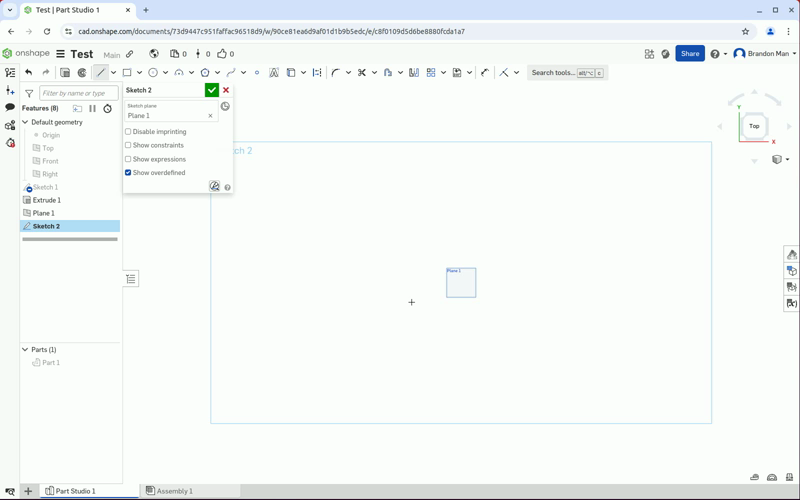
click(411, 301)
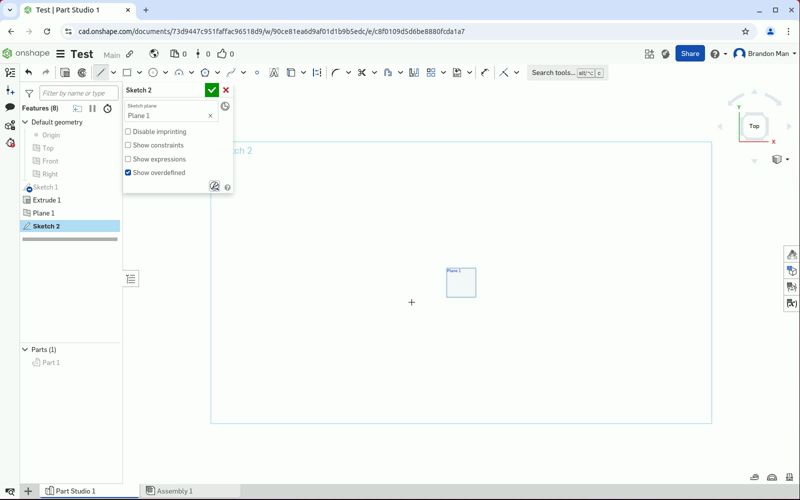
key_up(shift)
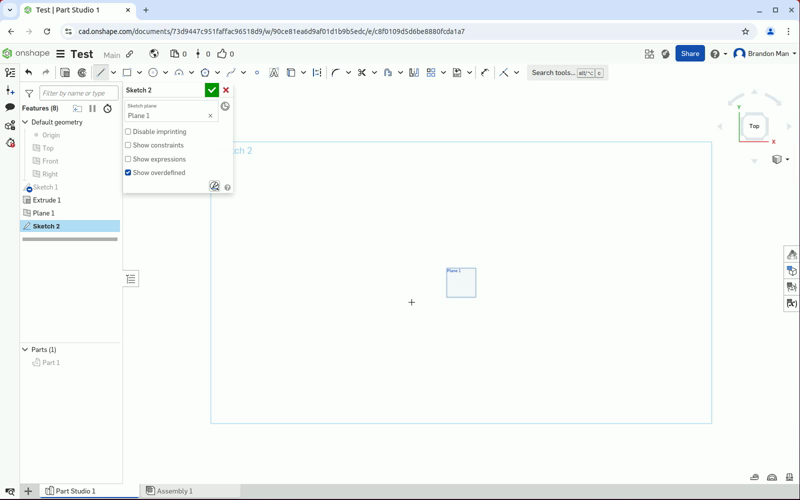
key_down(shift)
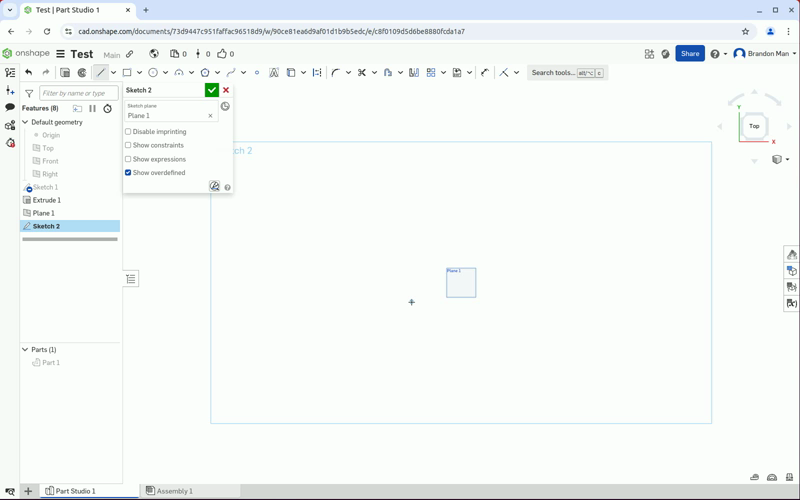
mouse_move(441, 301)
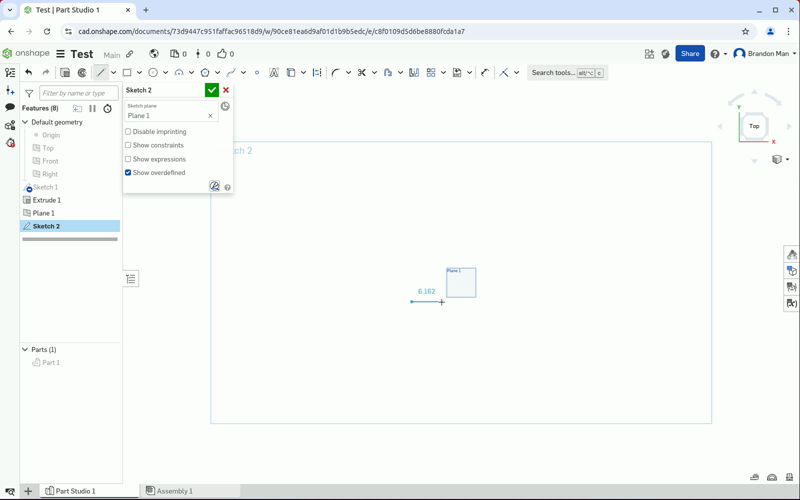
mouse_move(437, 301)
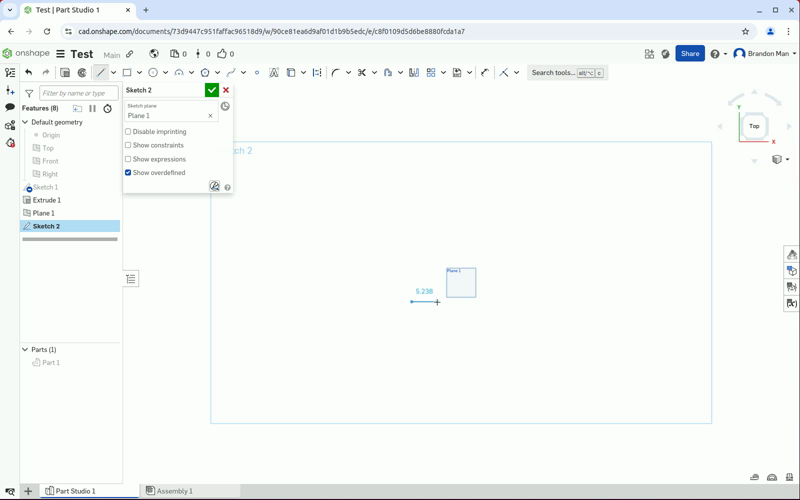
click(437, 301)
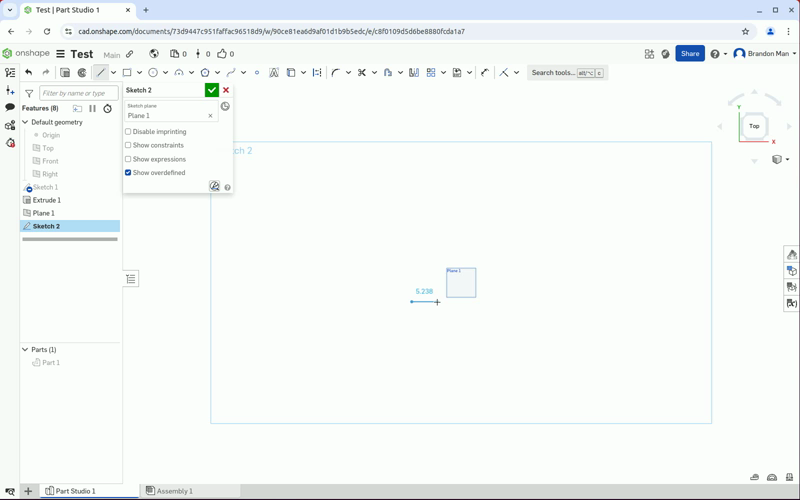
key_up(shift)
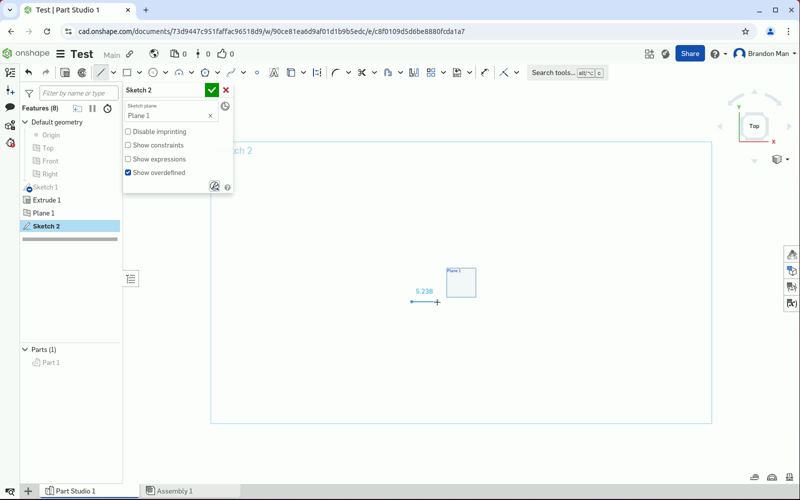
key_down(shift)
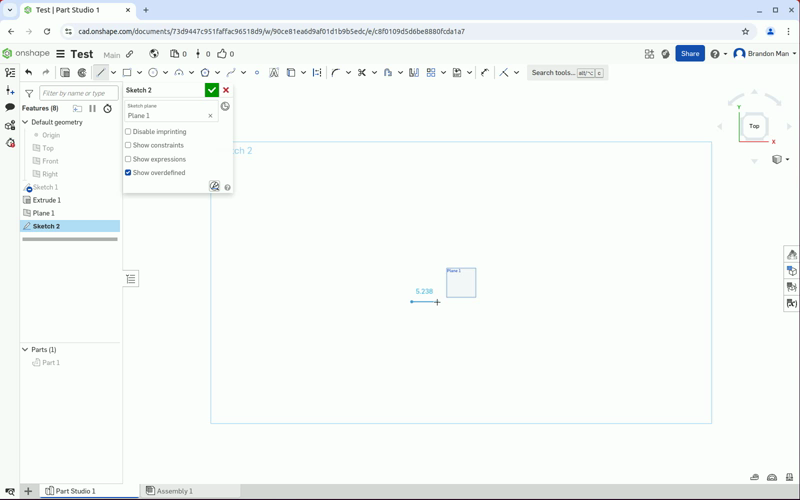
mouse_move(437, 199)
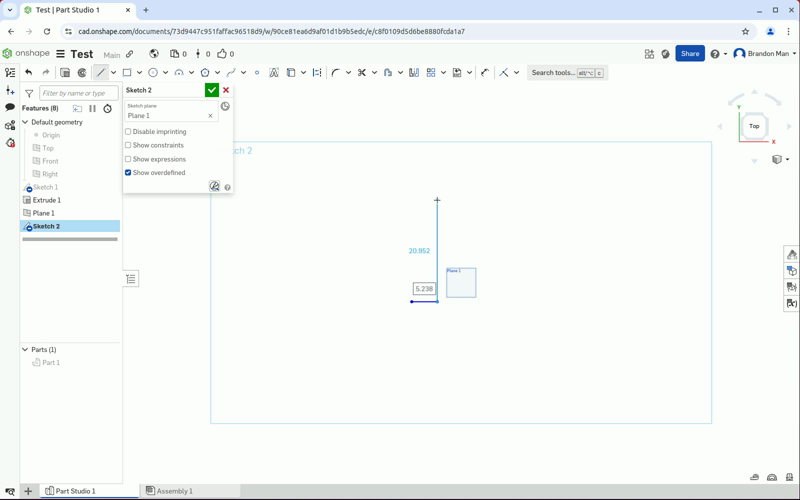
click(437, 199)
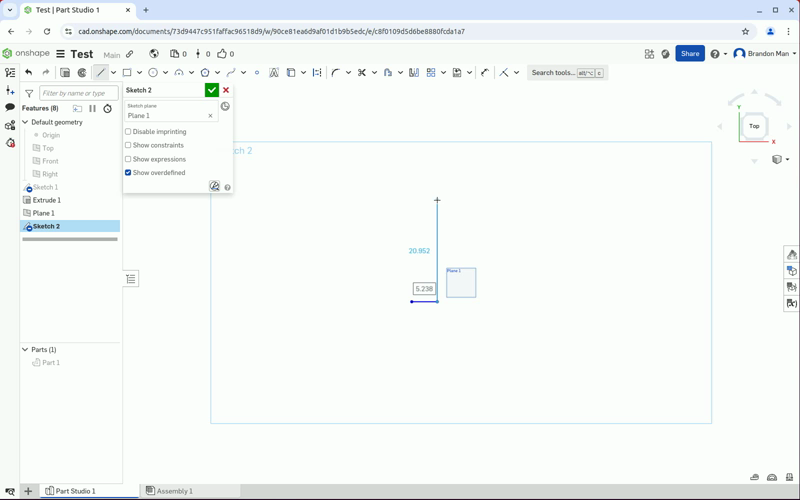
key_up(shift)
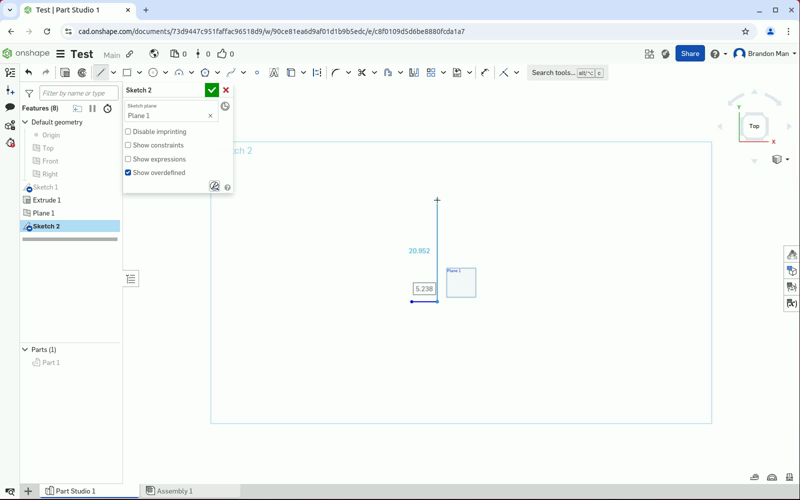
key_down(shift)
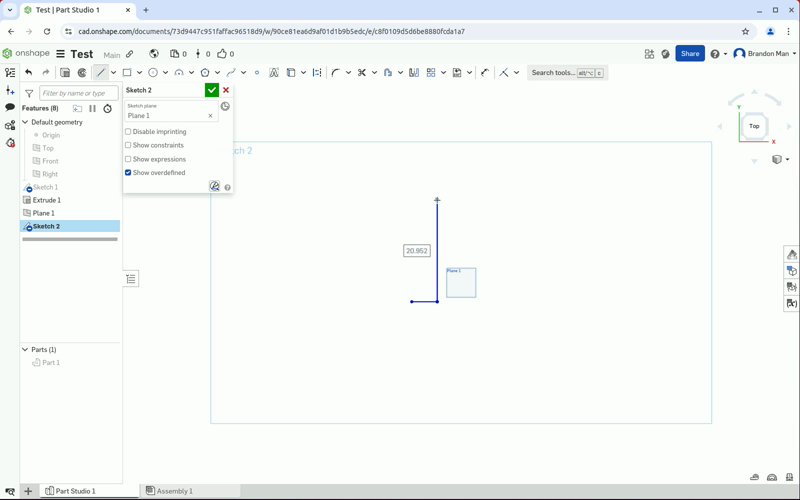
mouse_move(467, 199)
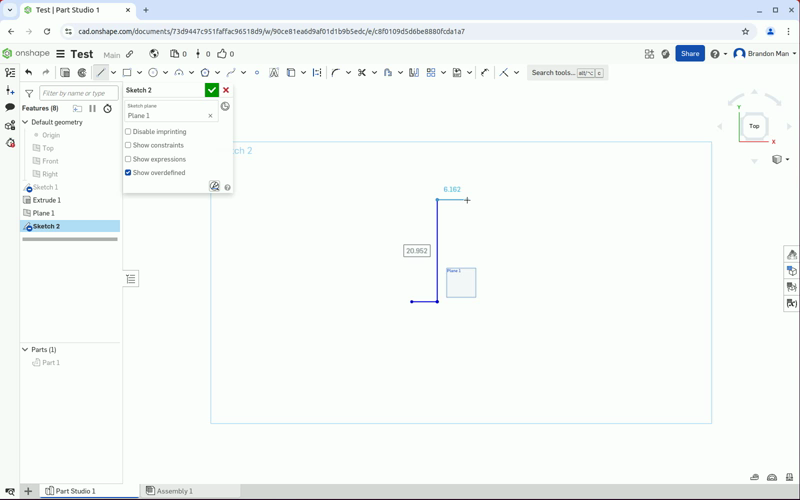
mouse_move(411, 199)
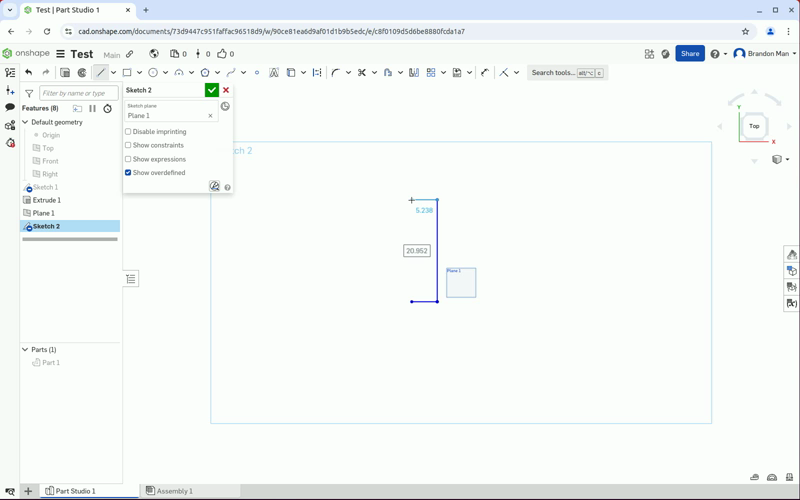
click(411, 199)
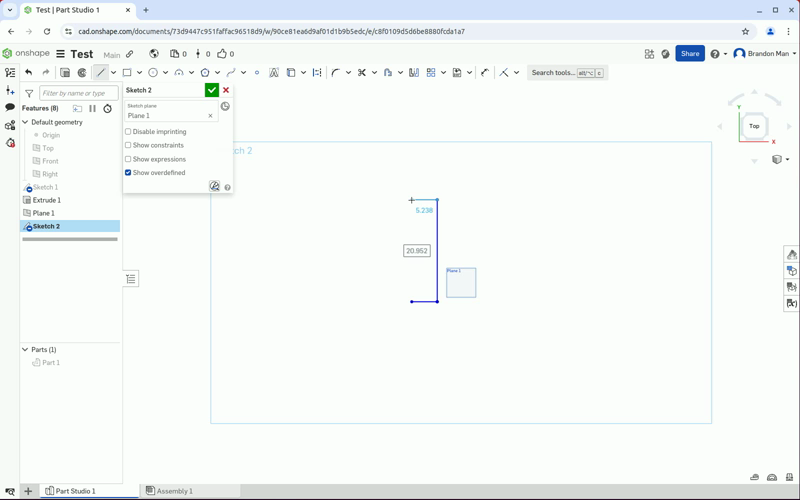
key_up(shift)
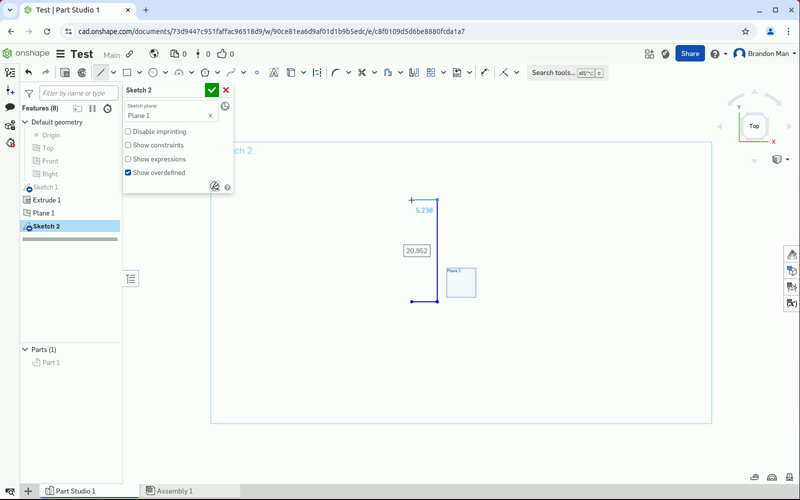
key_down(shift)
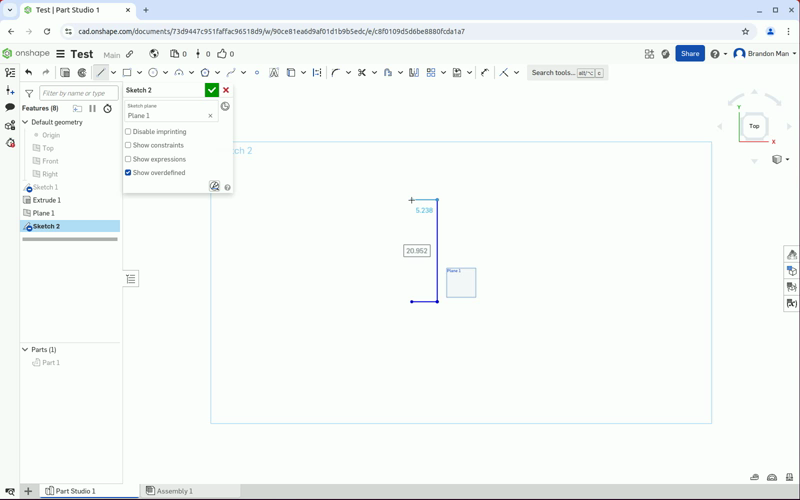
mouse_move(411, 301)
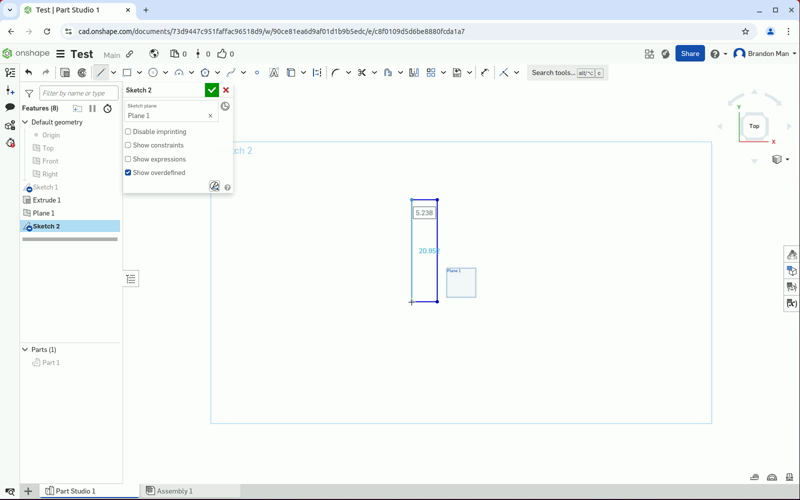
key_up(shift)
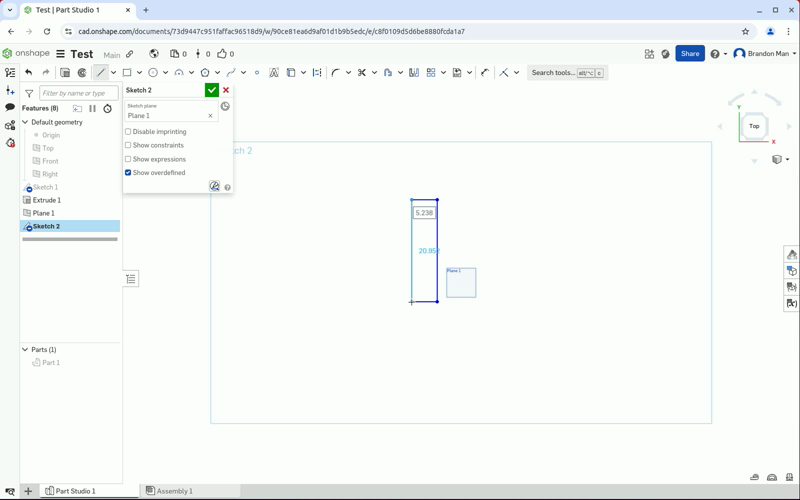
click(411, 301)
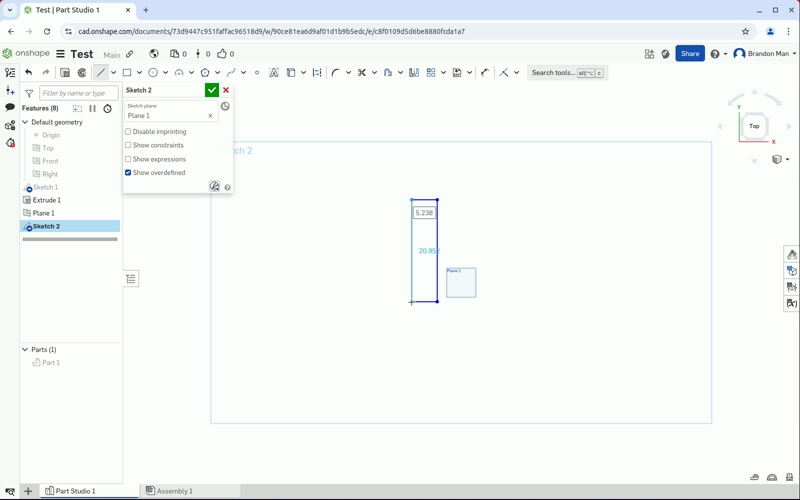
key(esc)
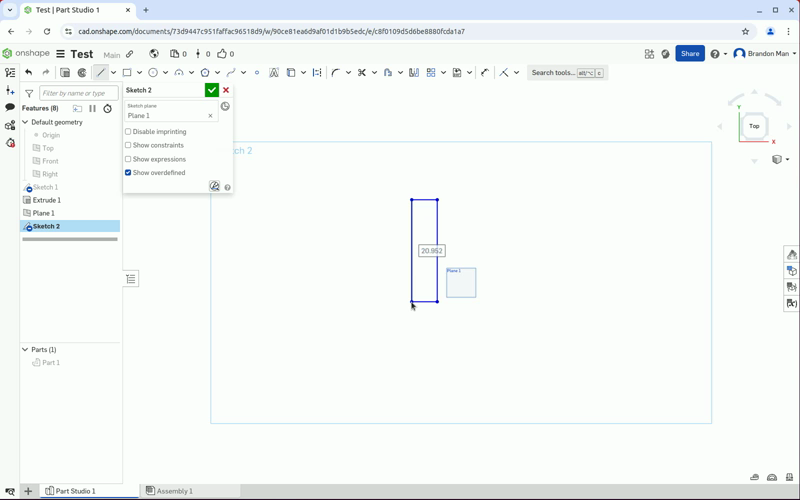
mouse_move(422, 242)
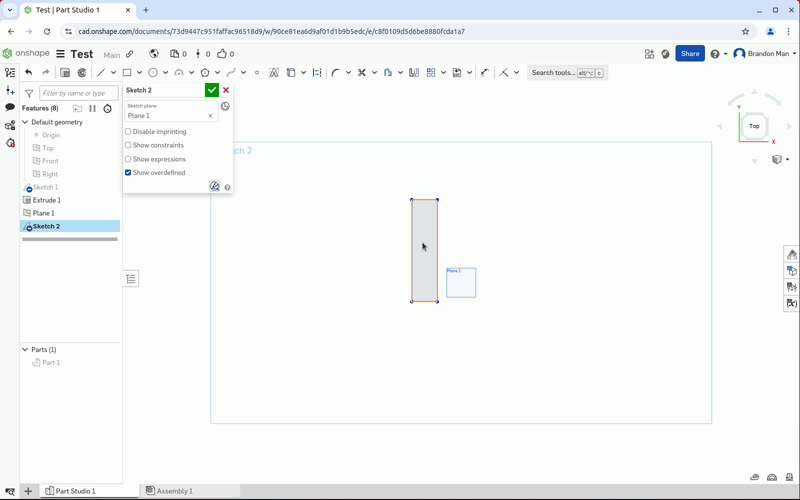
click(422, 242)
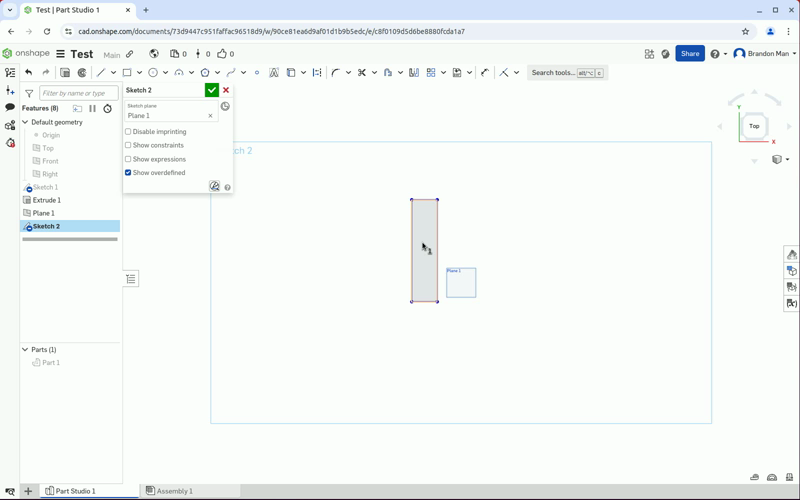
mouse_move(73, 352)
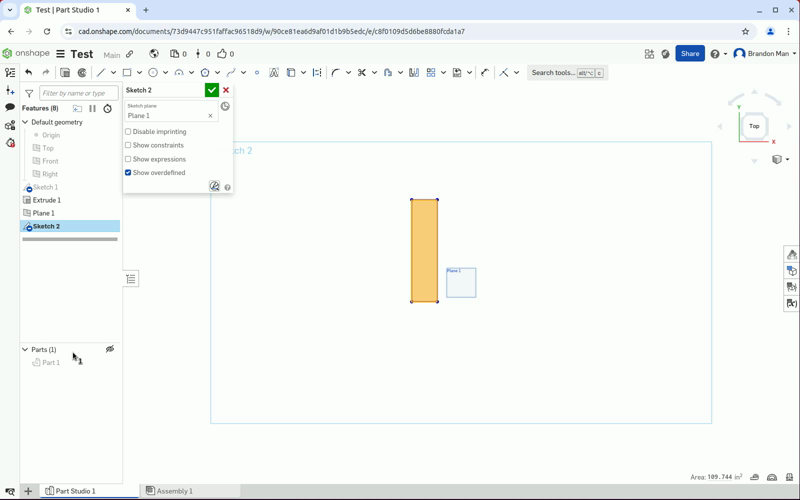
key(shift+y)
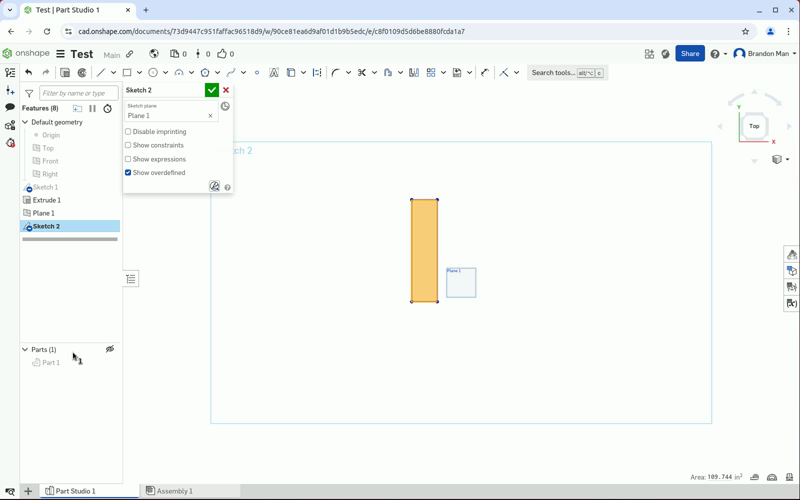
key(shift+e)
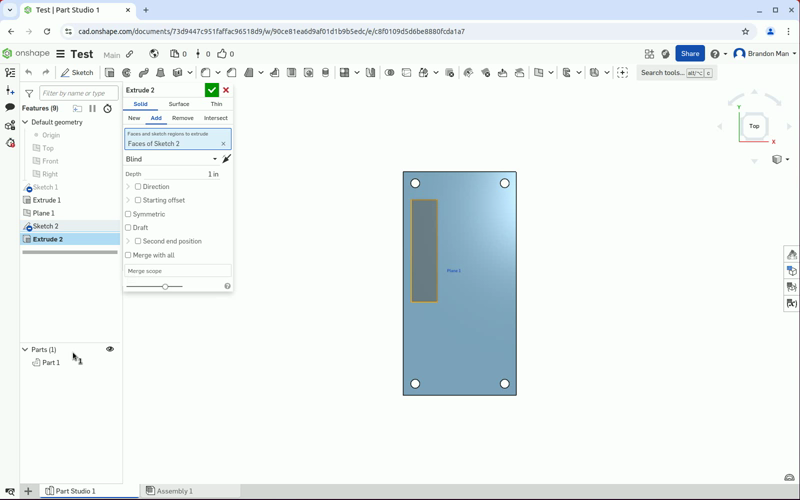
mouse_move(143, 106)
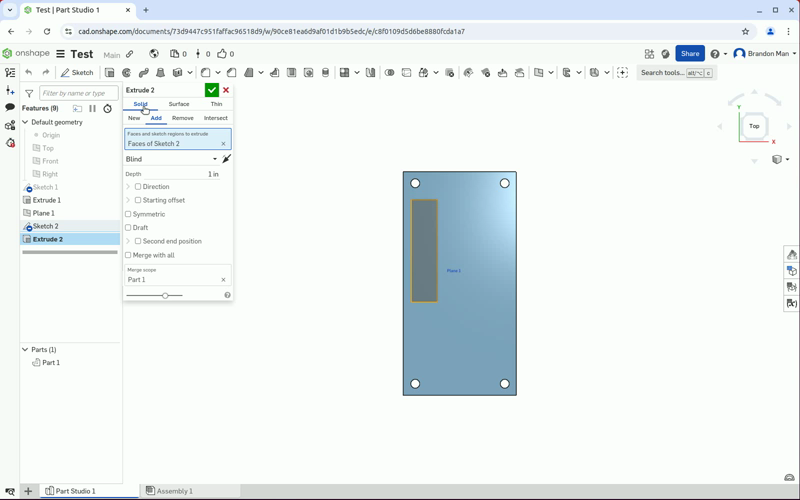
click(143, 106)
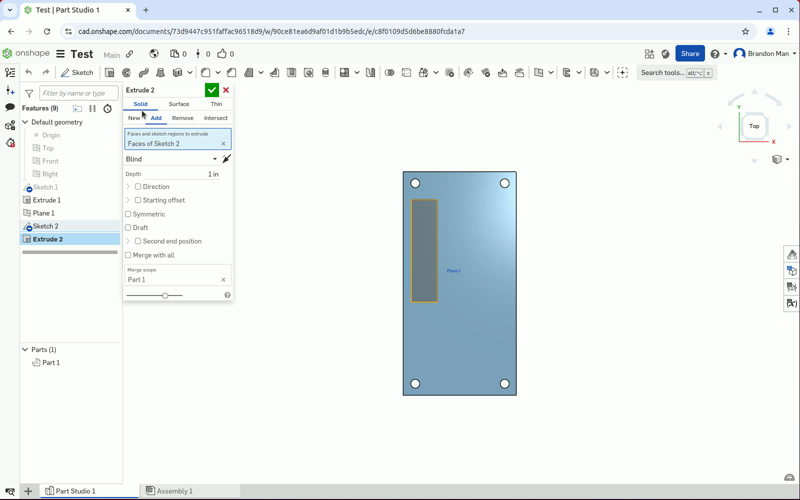
mouse_move(137, 120)
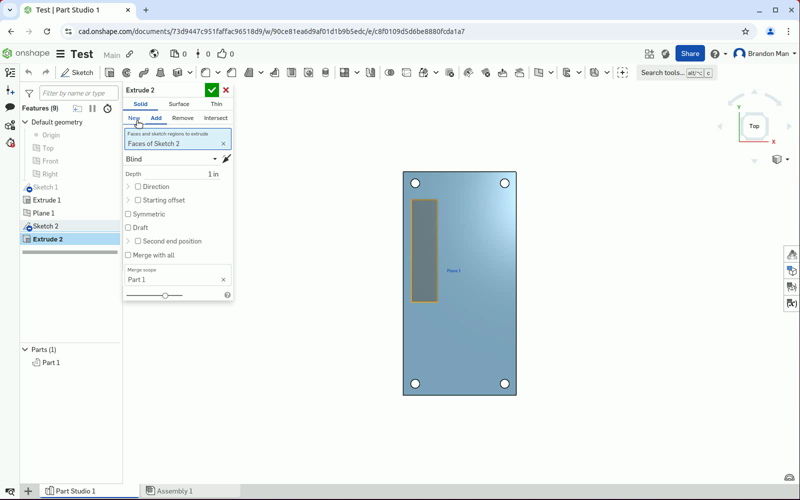
click(137, 120)
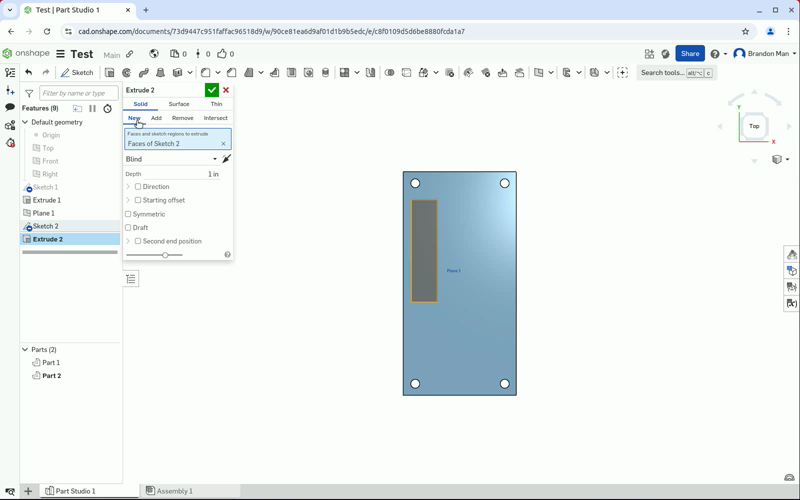
key(tab, 4)
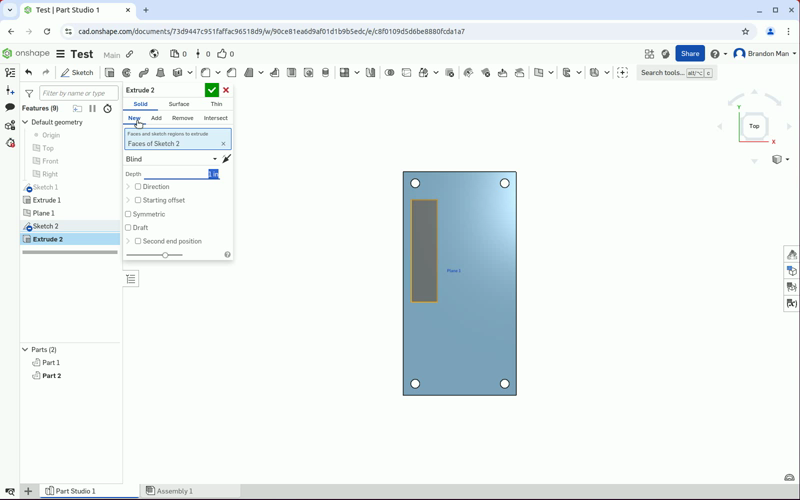
text(18.294)
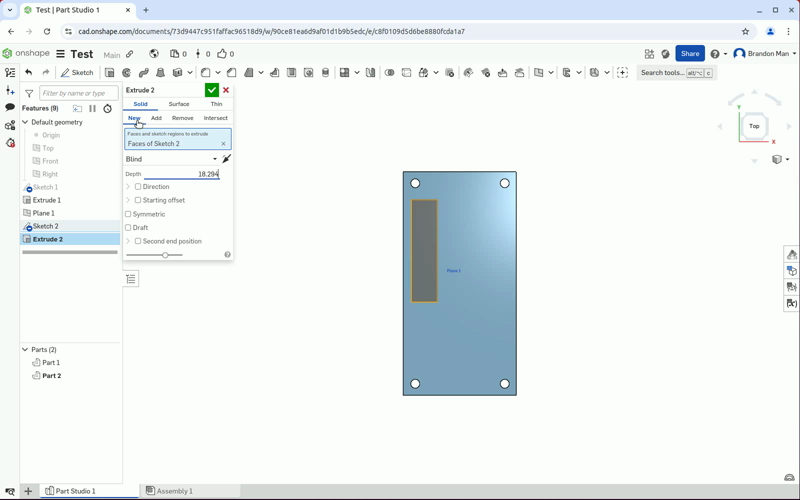
key(enter)
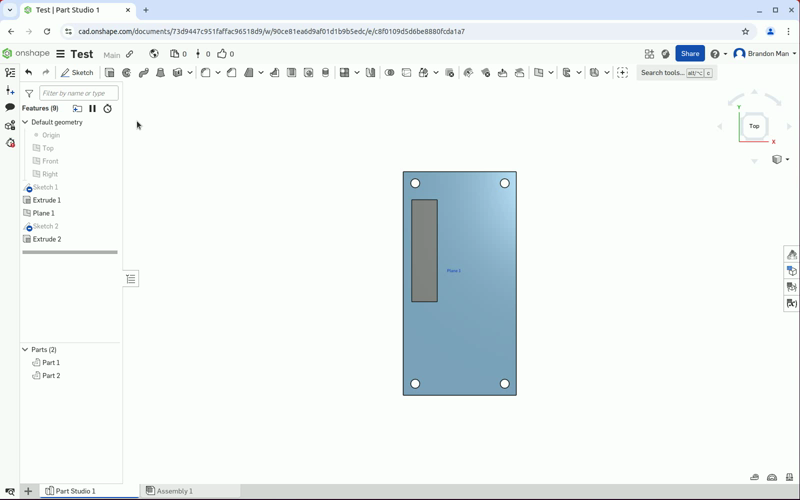
key(shift+h)
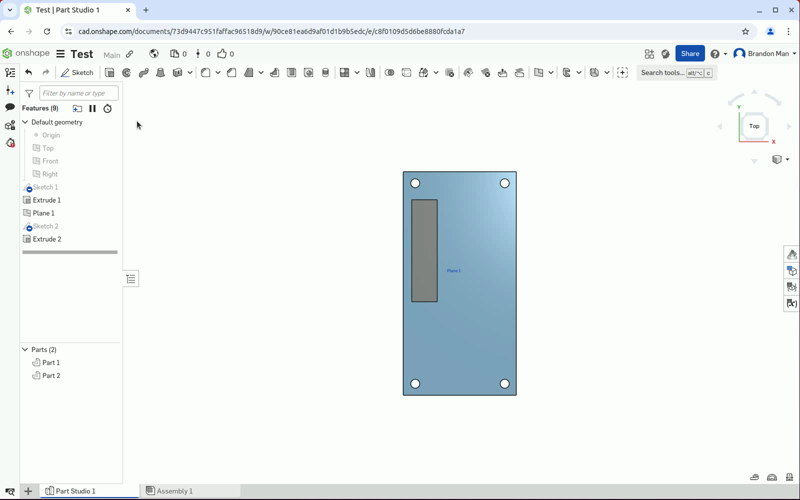
key(shift+h)
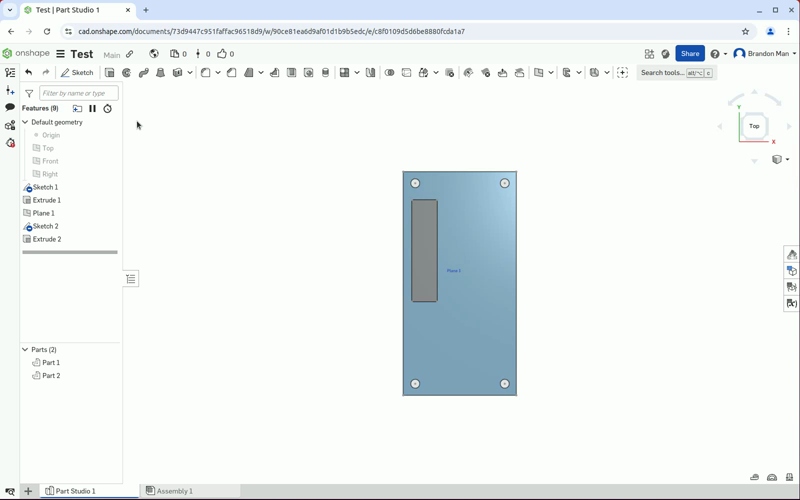
key(shift+7)
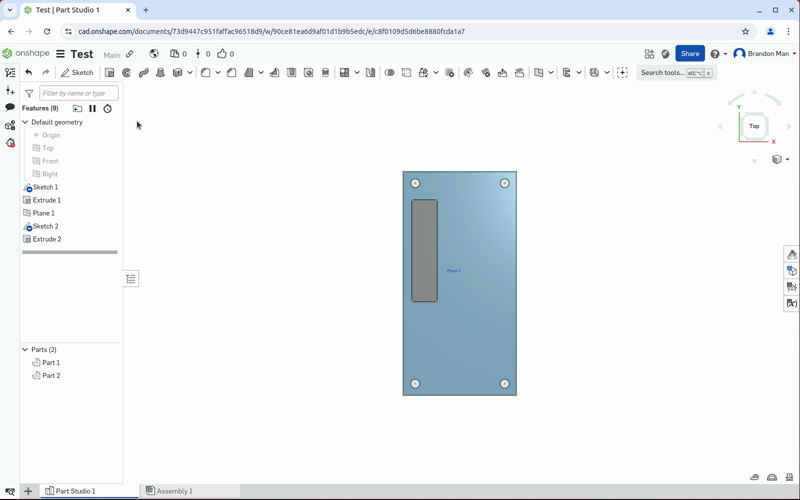
key(up, 3)
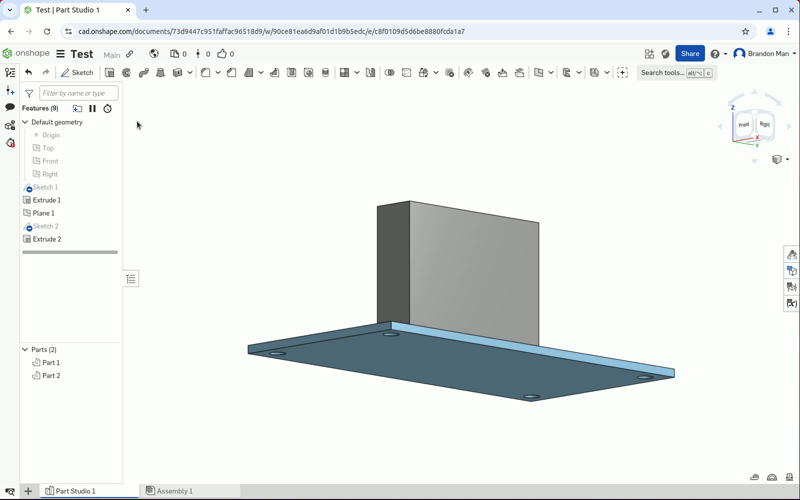
key(left, 3)
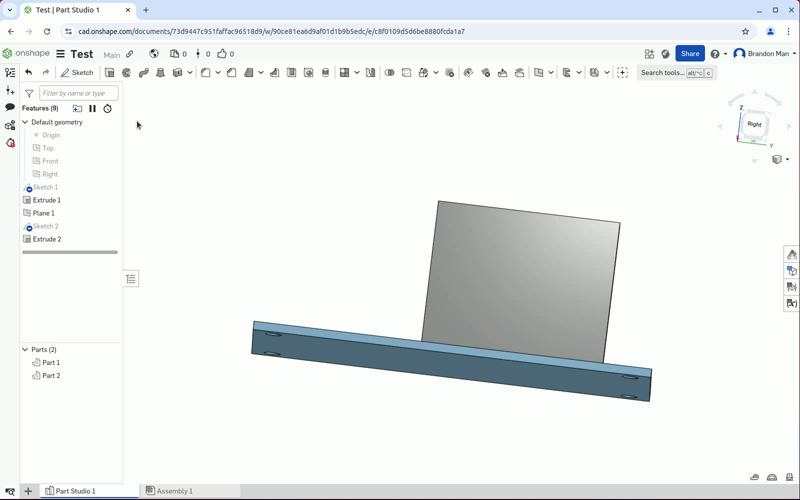
key(right, 3)
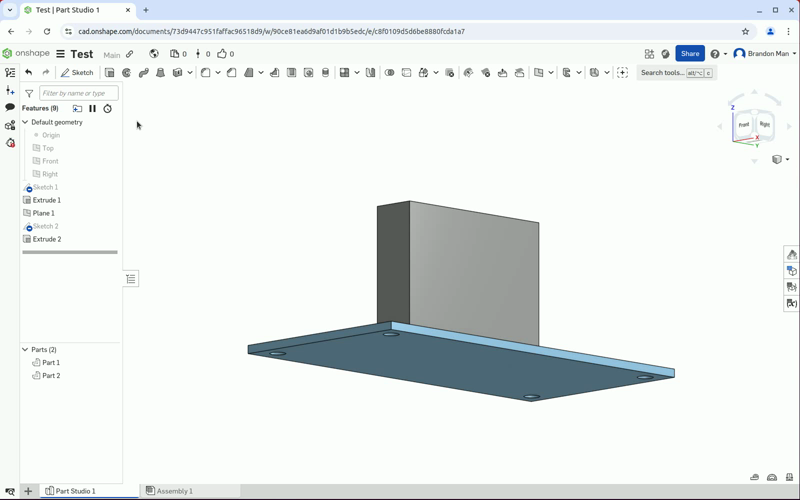
key(down, 3)
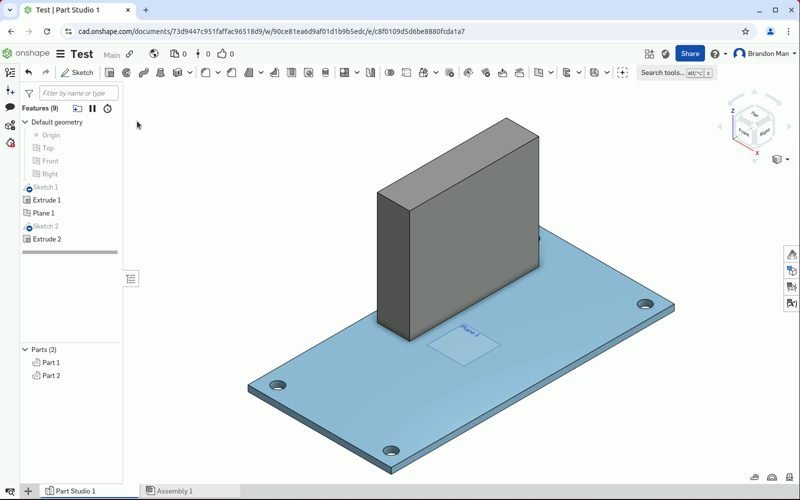
mouse_move(73, 189)
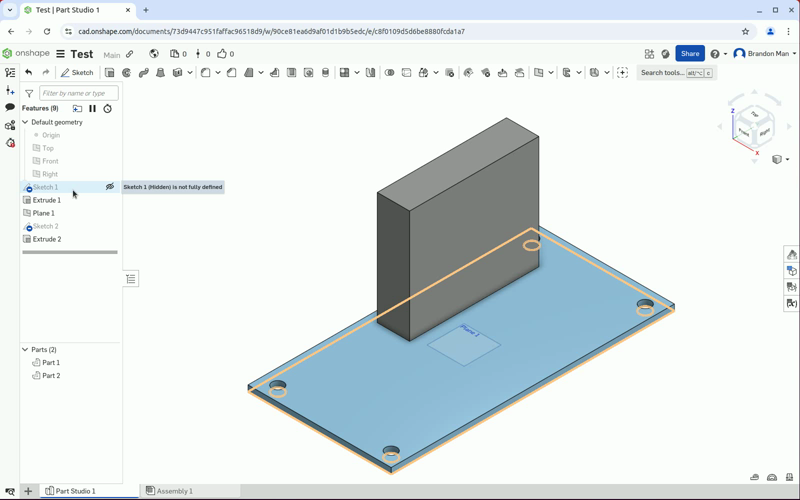
click(73, 189)